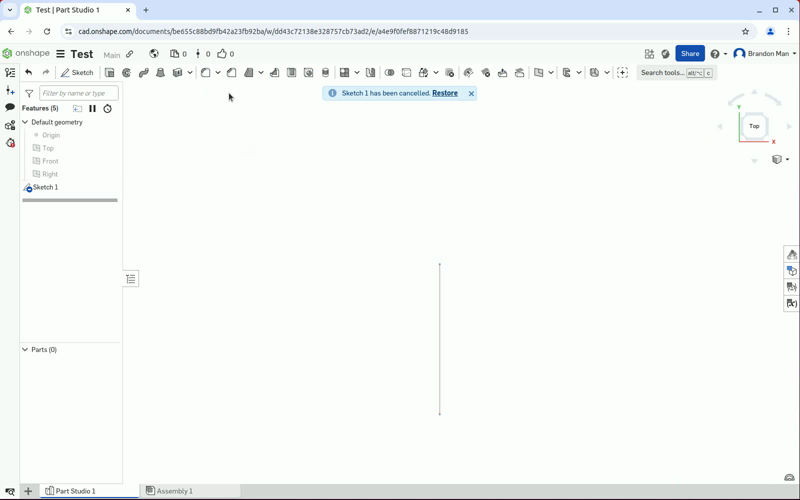
key(shift+h)
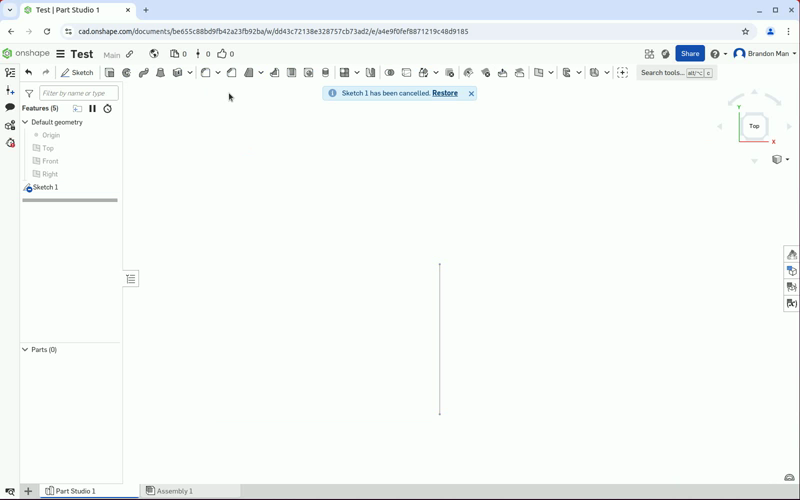
key(shift+s)
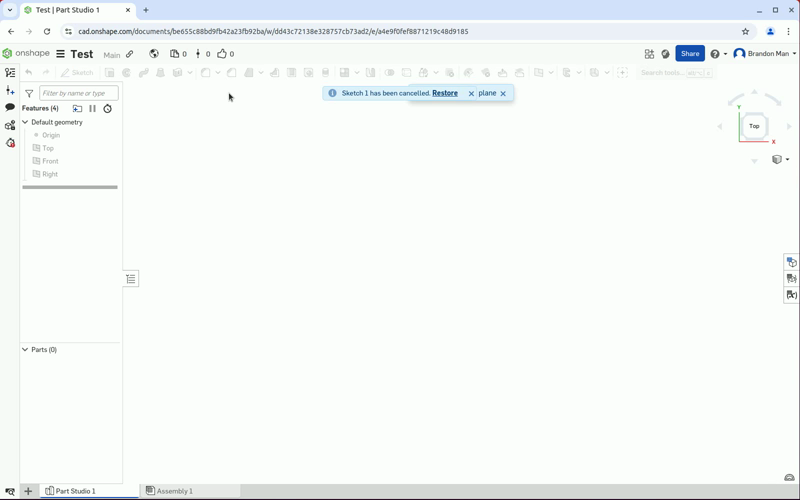
mouse_move(73, 150)
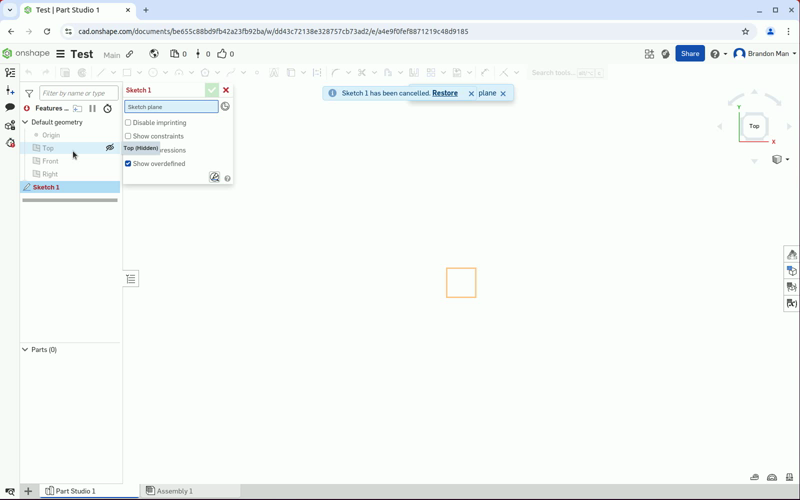
click(73, 150)
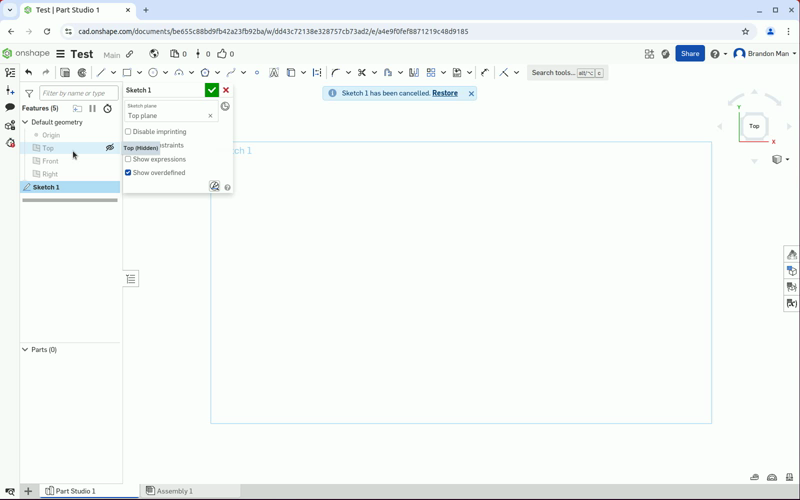
mouse_move(73, 352)
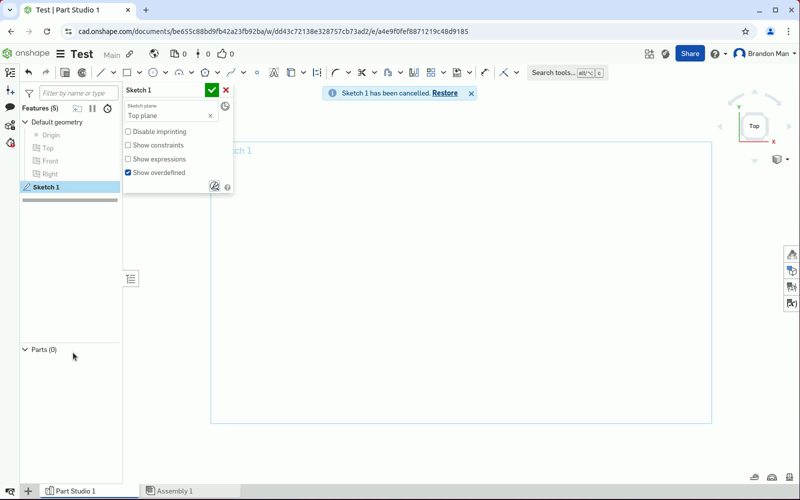
key(y)
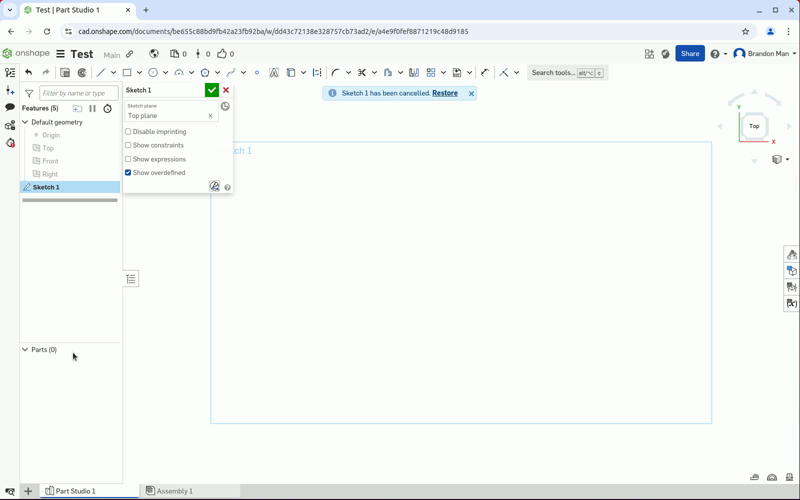
key(l)
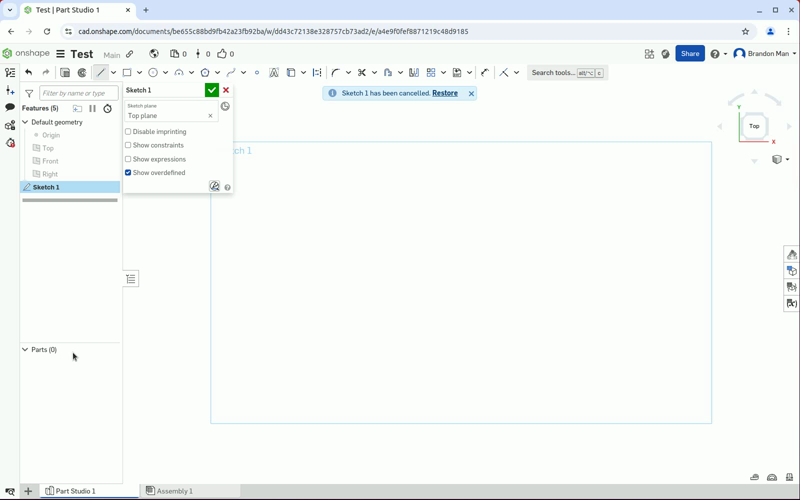
key_down(shift)
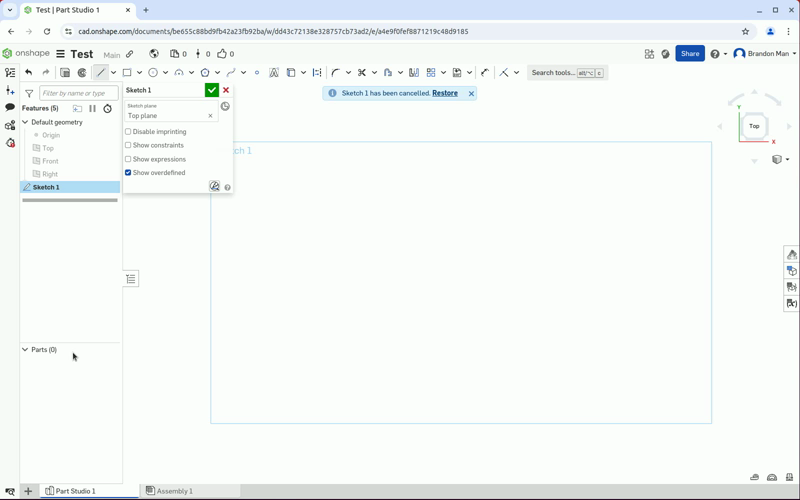
mouse_move(348, 391)
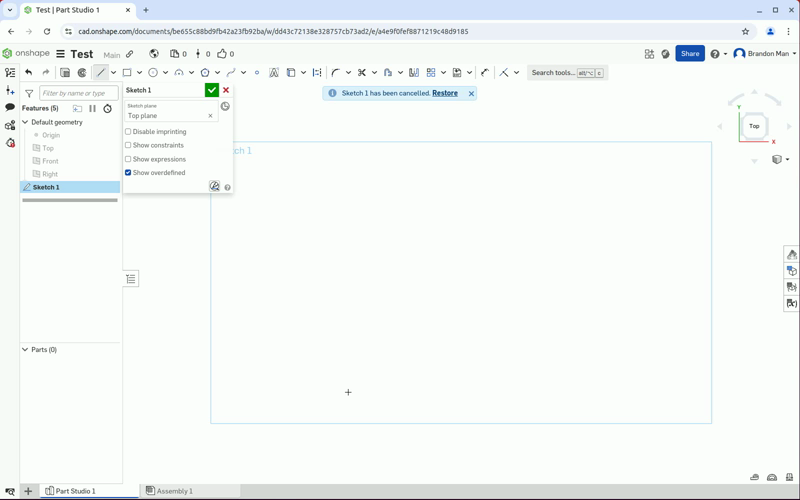
click(348, 391)
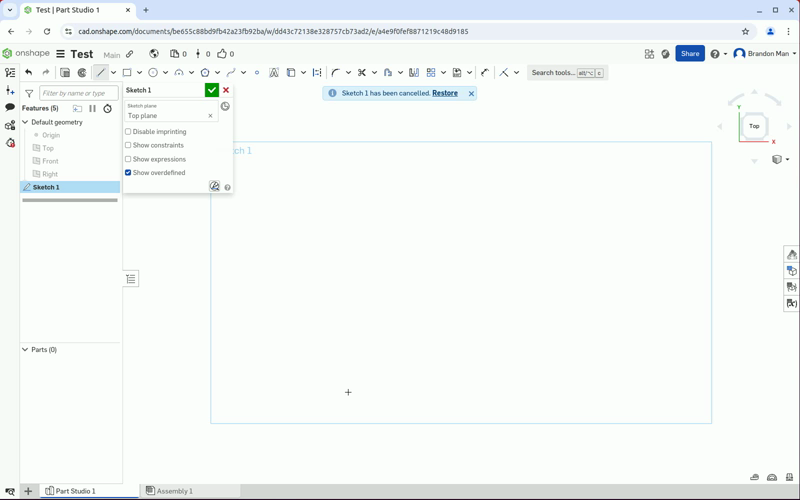
key_up(shift)
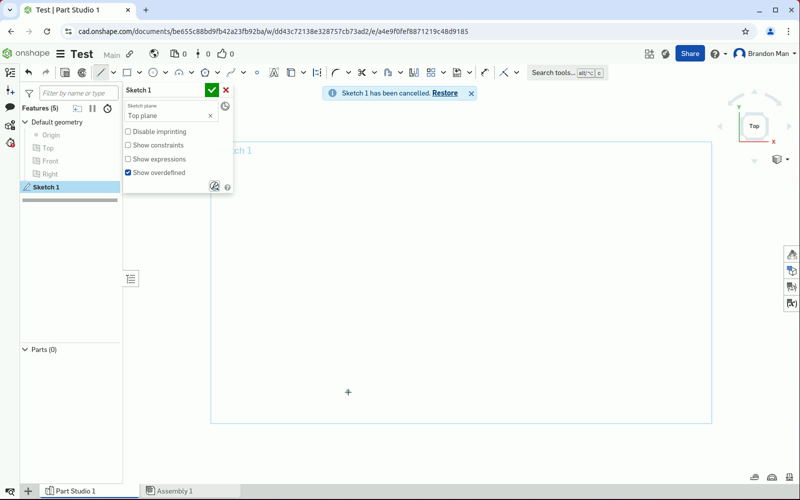
key_down(shift)
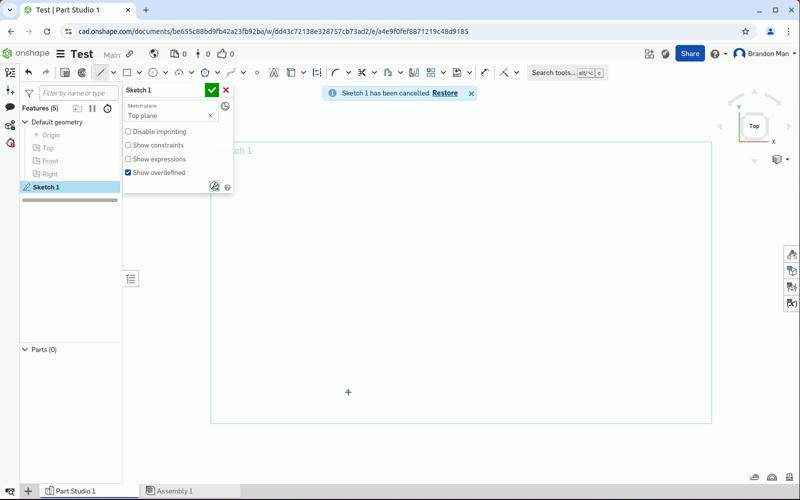
mouse_move(439, 391)
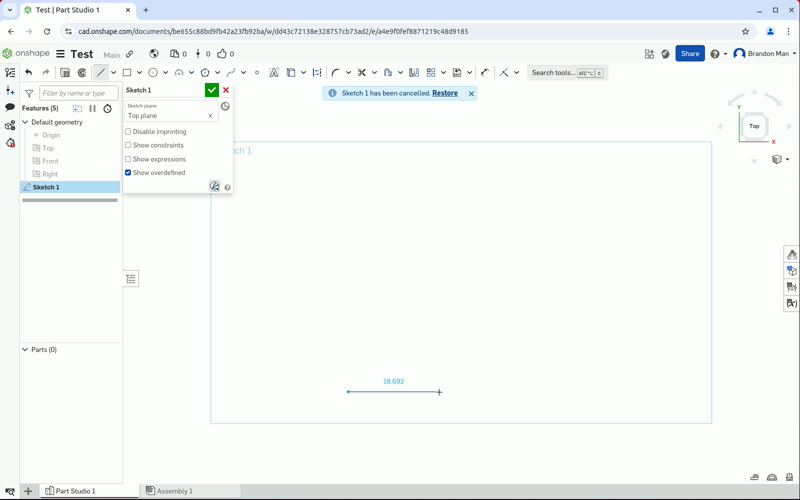
click(439, 391)
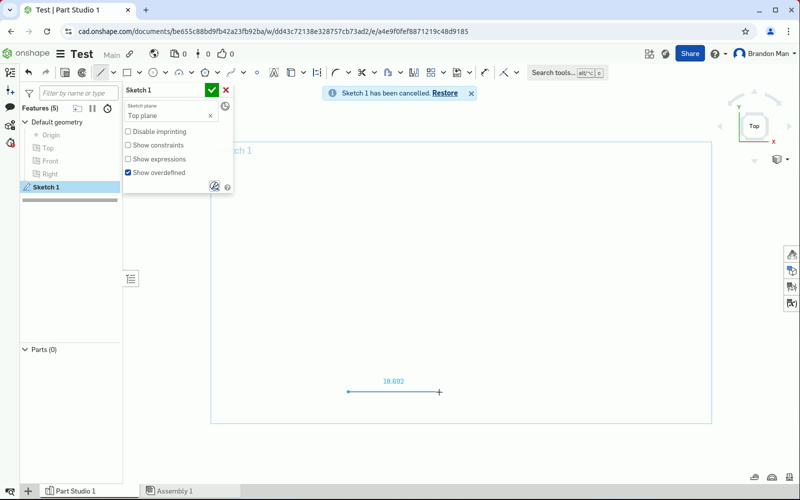
key_up(shift)
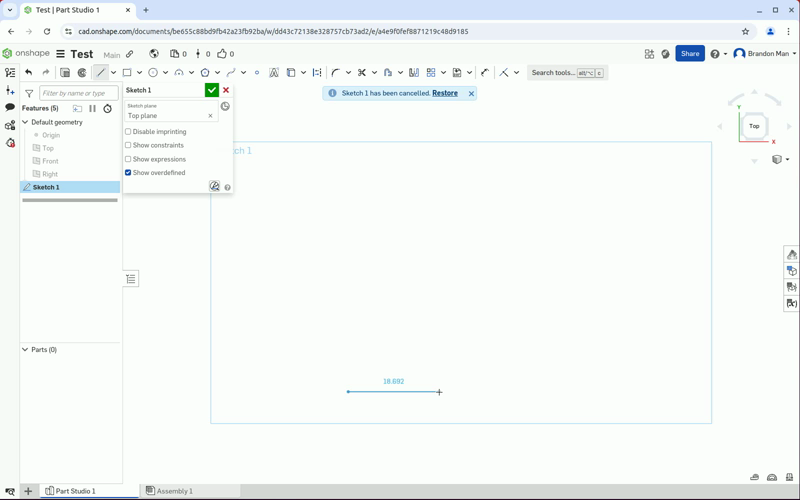
key_down(shift)
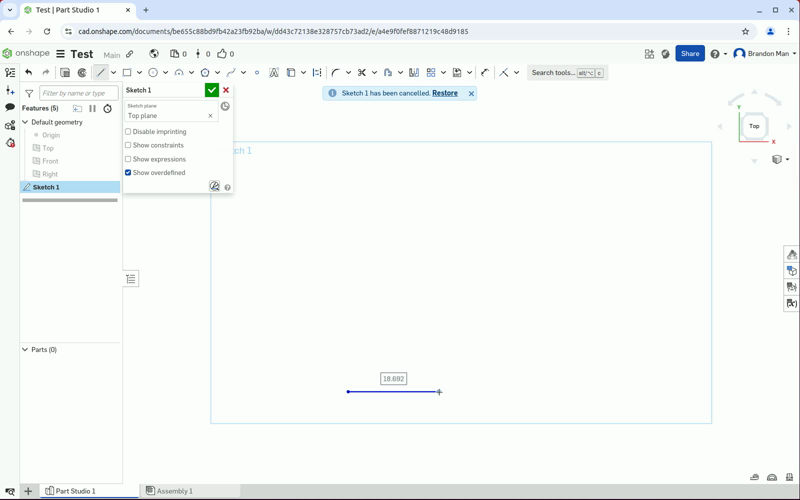
mouse_move(439, 175)
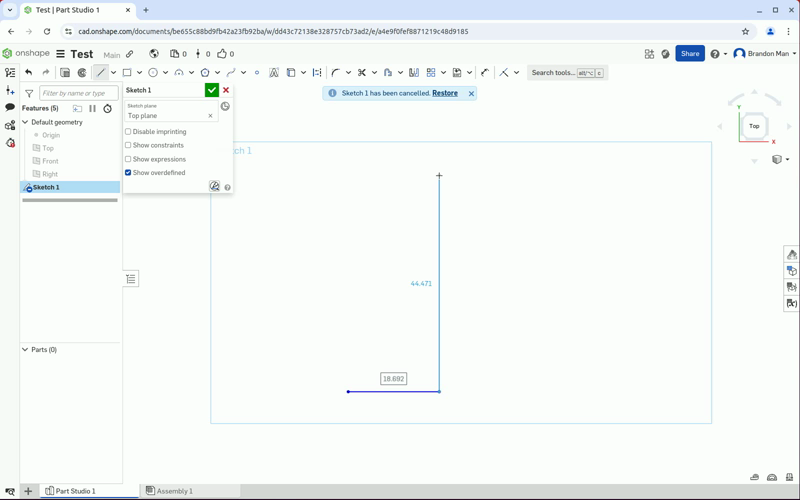
click(439, 175)
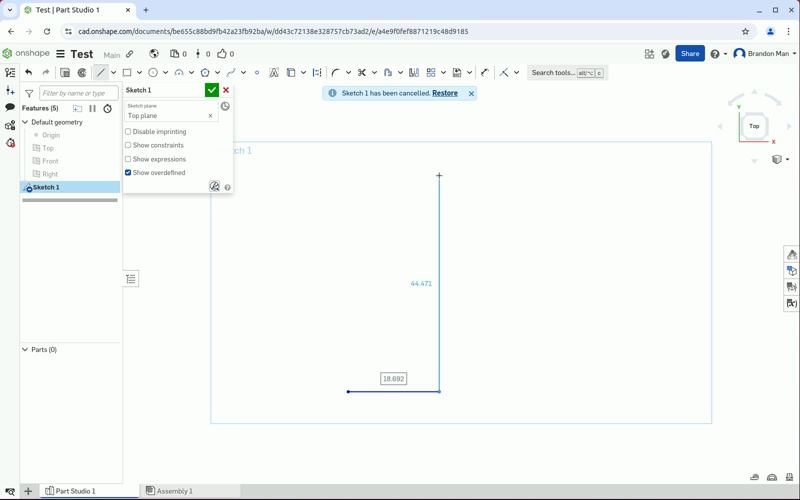
key_up(shift)
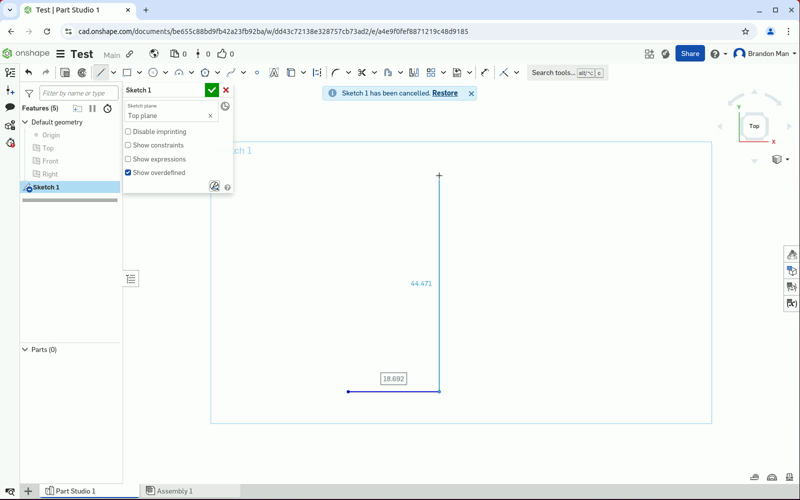
key_down(shift)
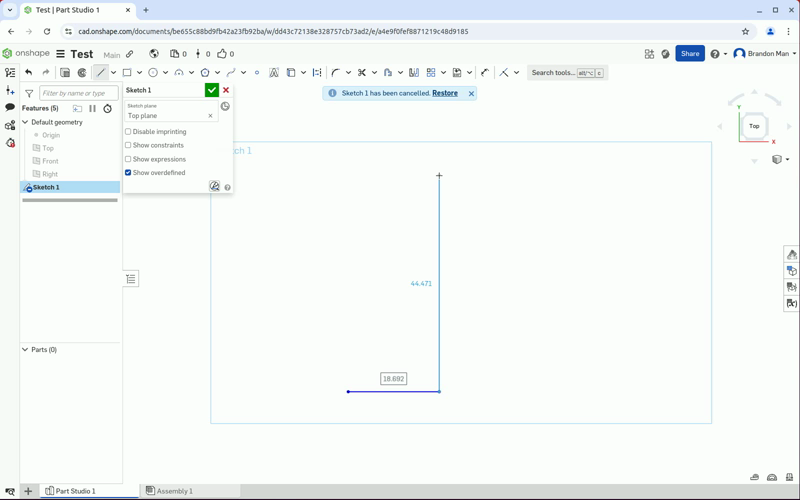
mouse_move(348, 175)
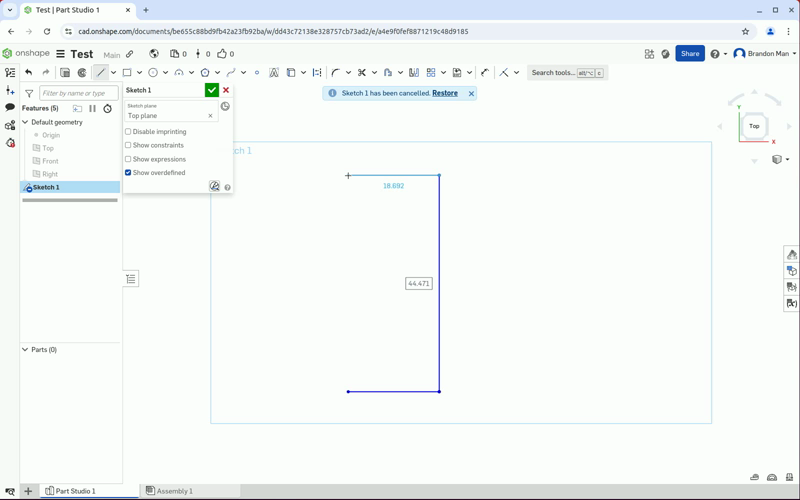
click(348, 175)
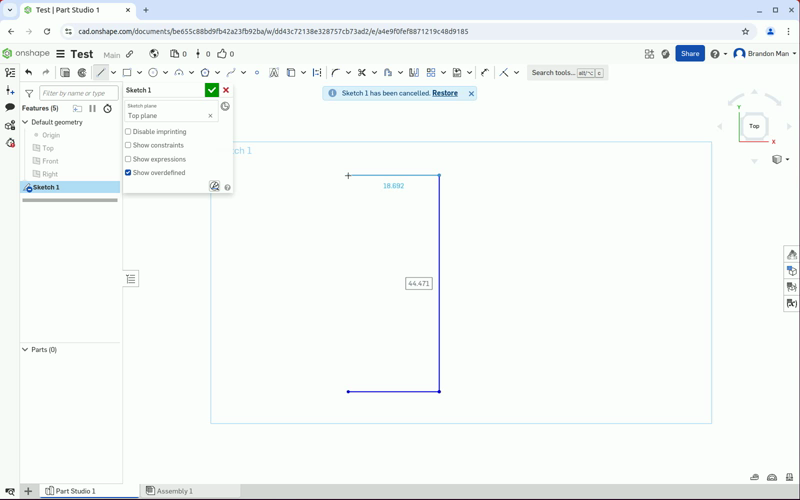
key_up(shift)
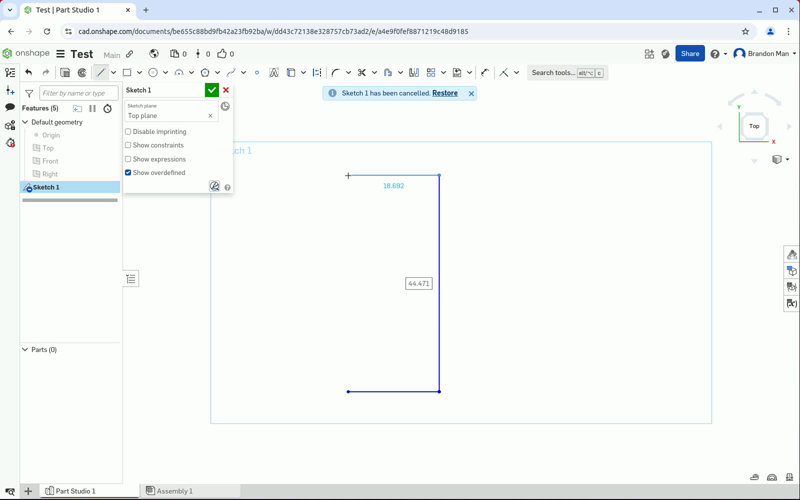
key_down(shift)
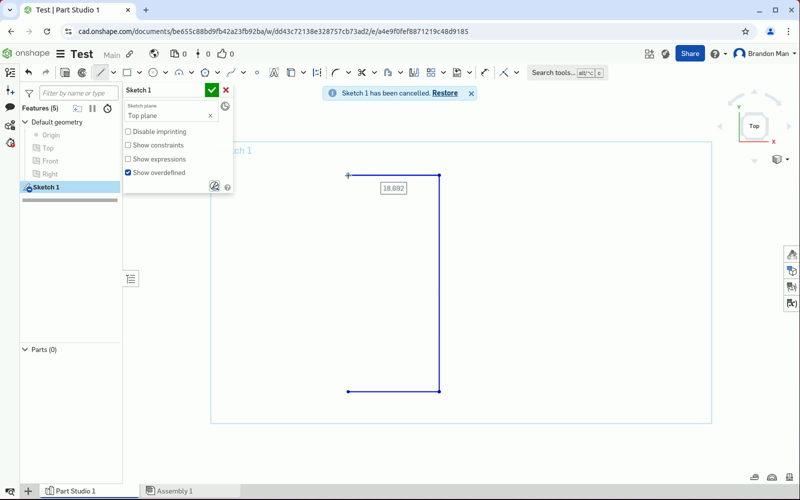
mouse_move(348, 391)
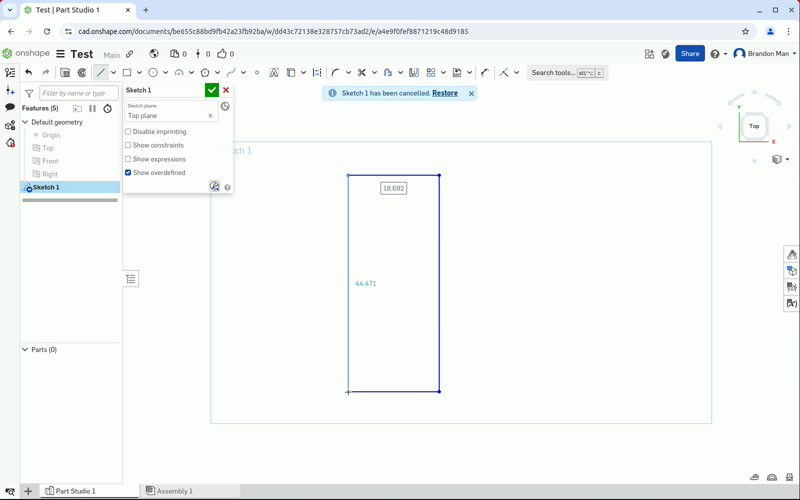
key_up(shift)
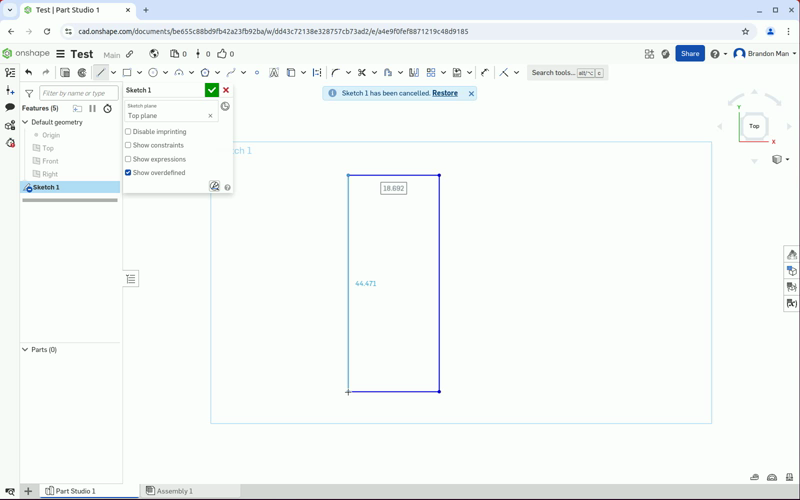
click(348, 391)
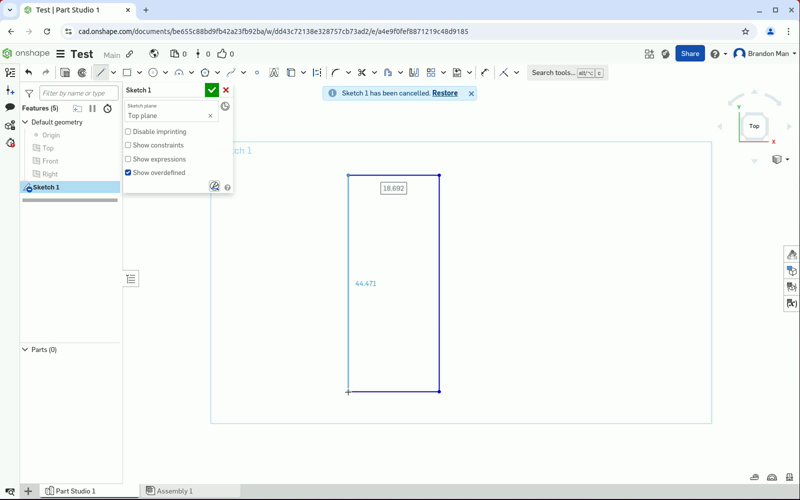
key(esc)
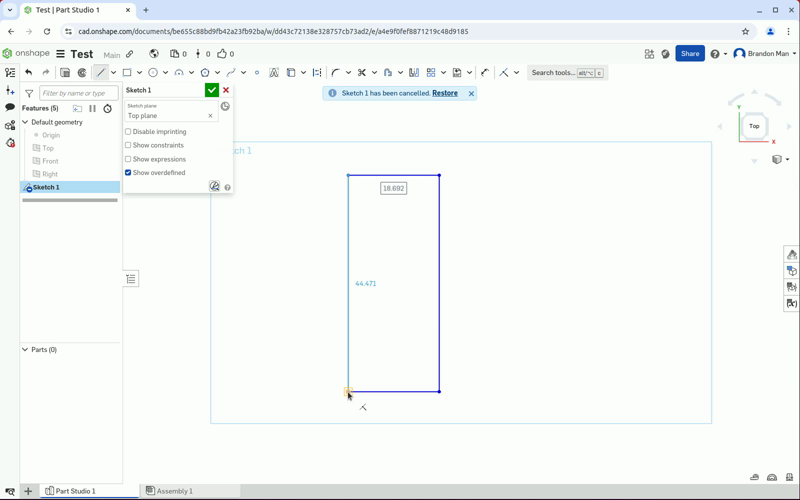
mouse_move(395, 255)
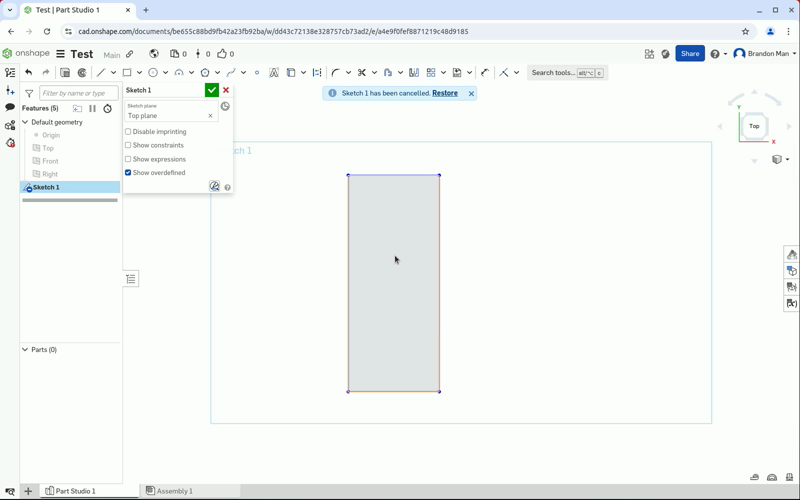
click(395, 255)
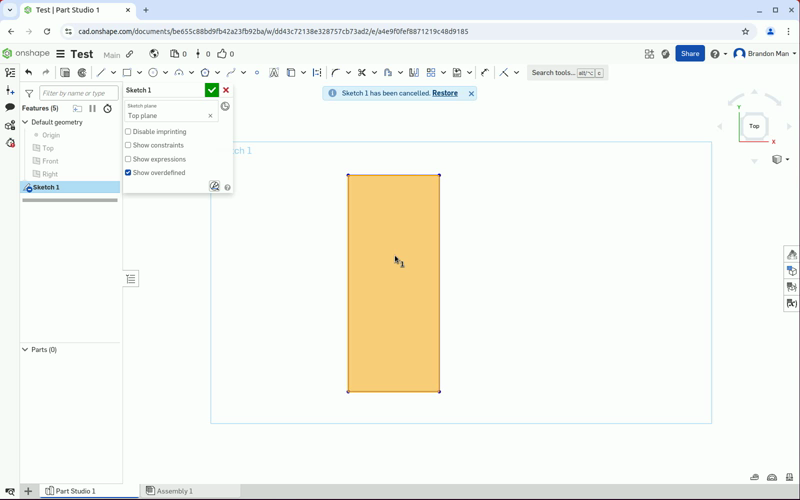
mouse_move(73, 352)
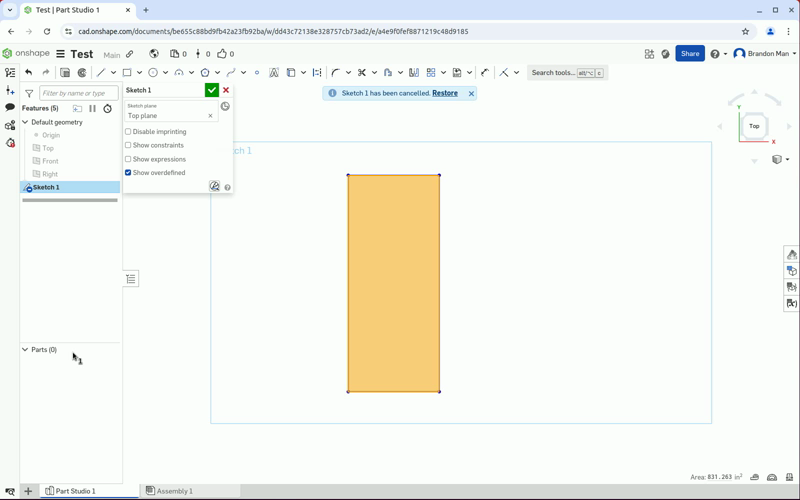
key(shift+y)
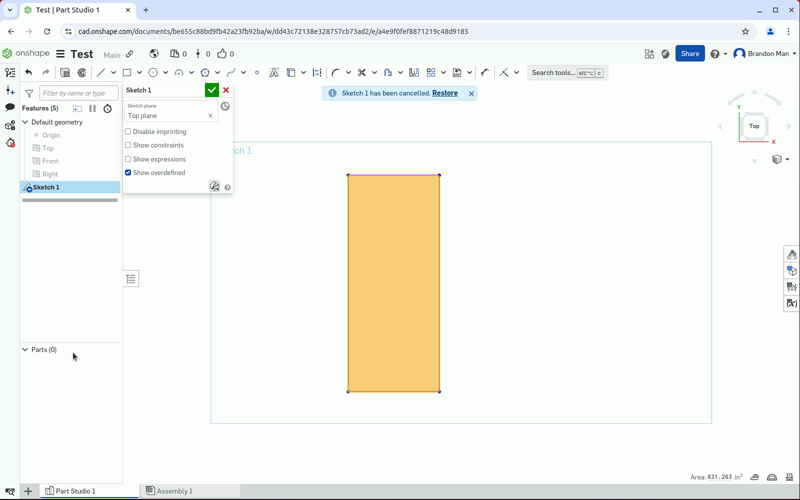
key(shift+e)
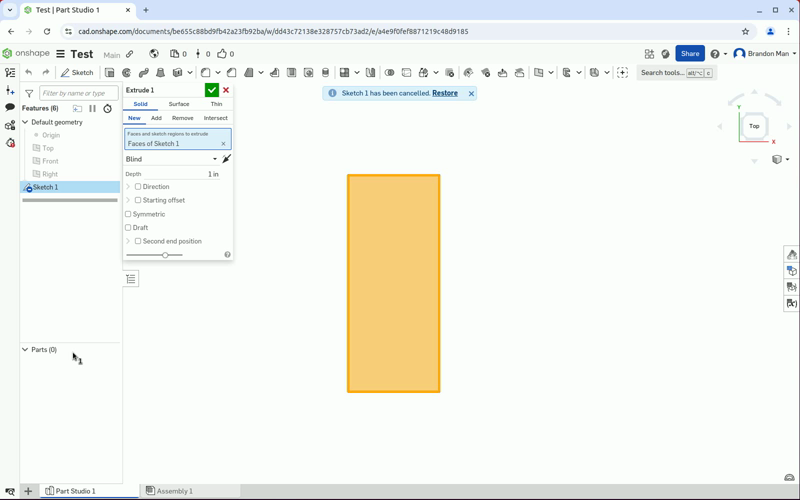
mouse_move(143, 106)
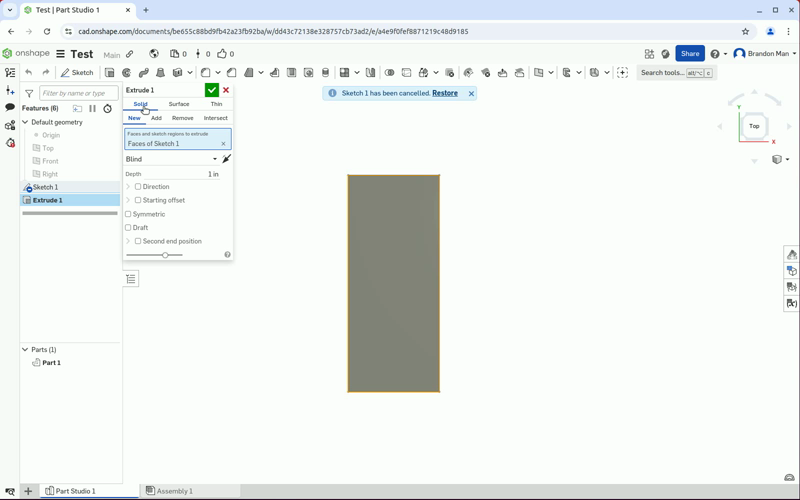
click(143, 106)
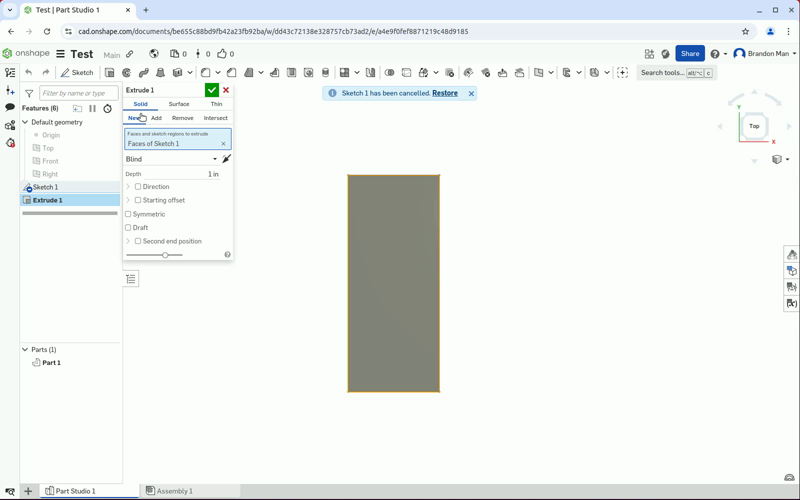
mouse_move(137, 120)
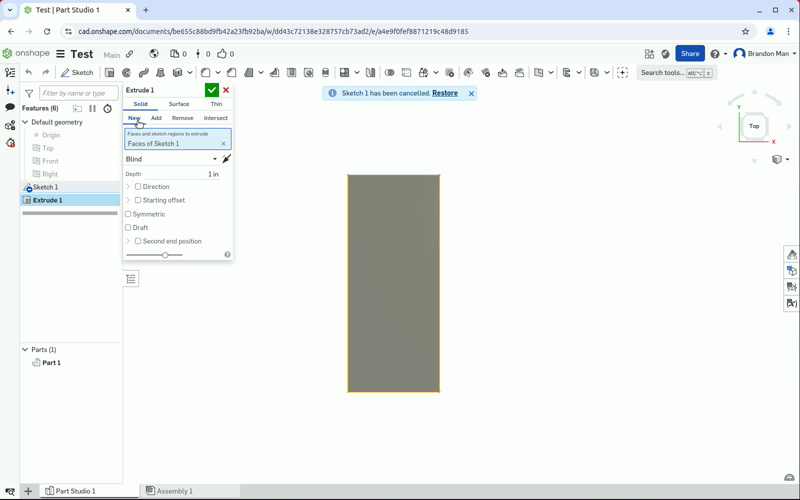
click(137, 120)
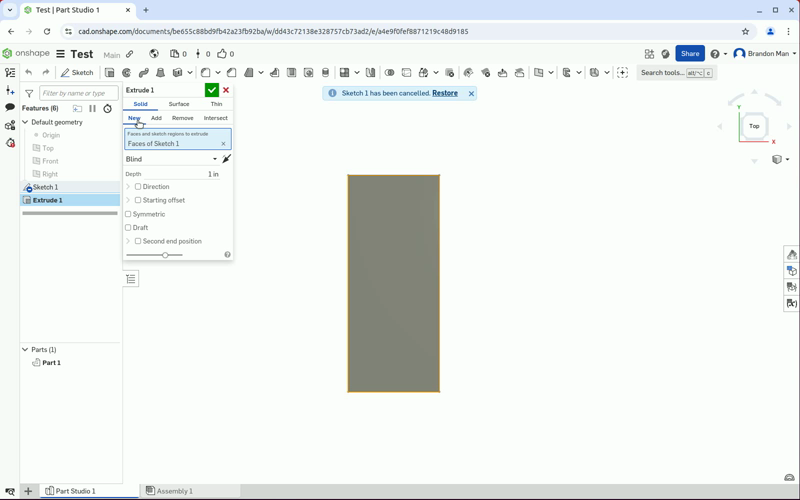
key(tab, 4)
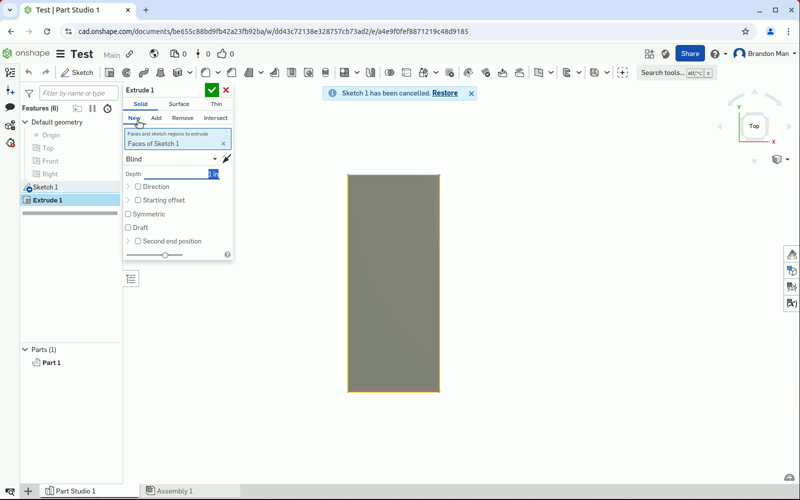
text(0.722)
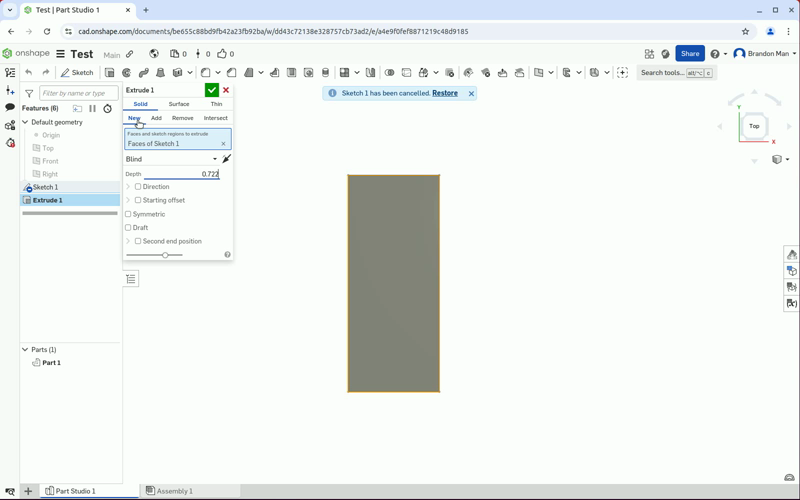
key(enter)
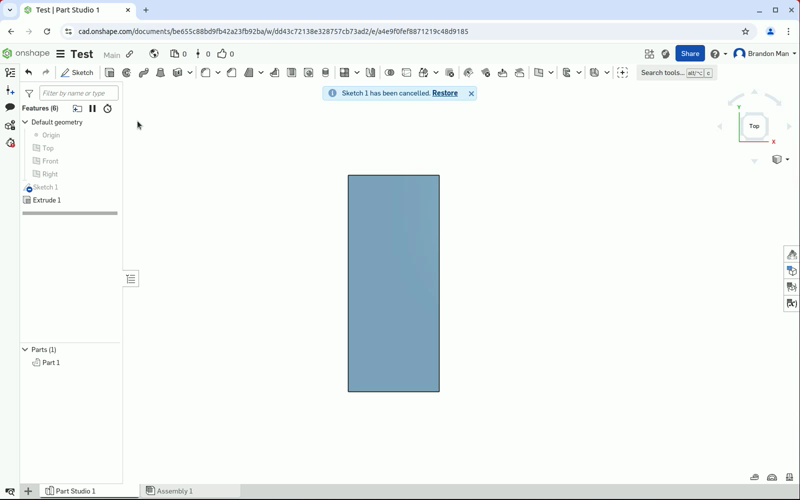
key(shift+h)
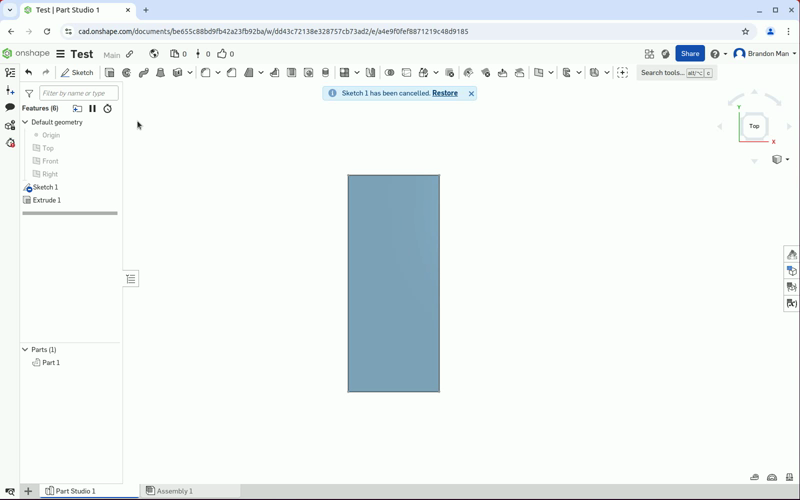
key(shift+h)
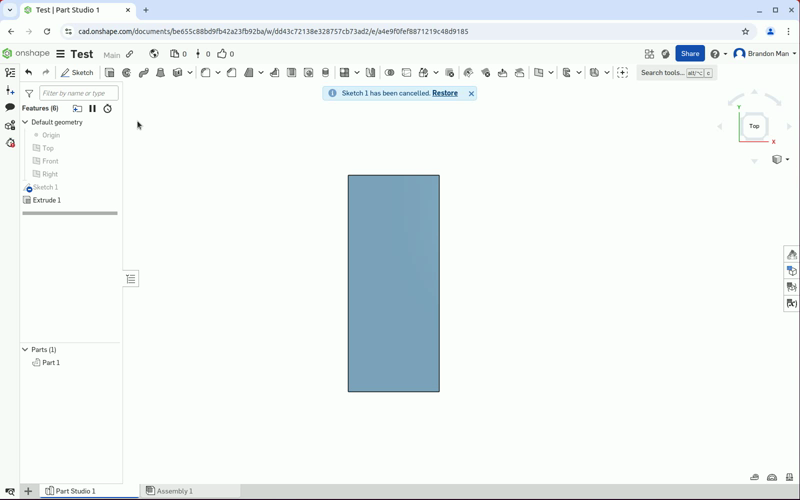
mouse_move(73, 189)
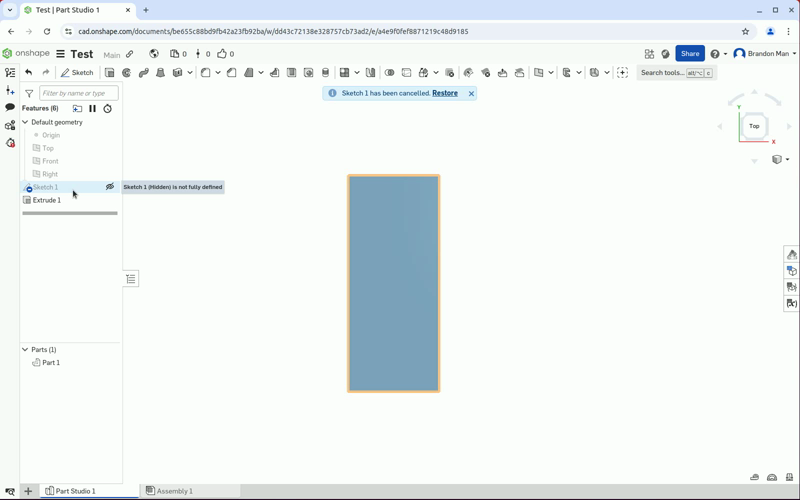
click(73, 189)
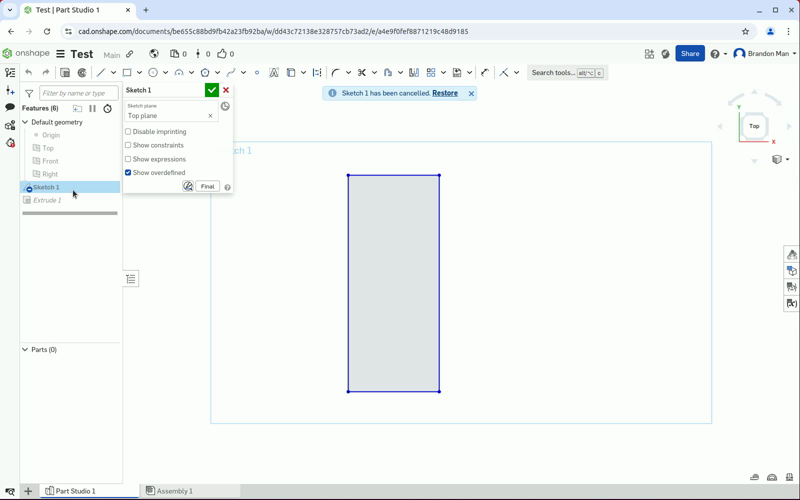
mouse_move(229, 92)
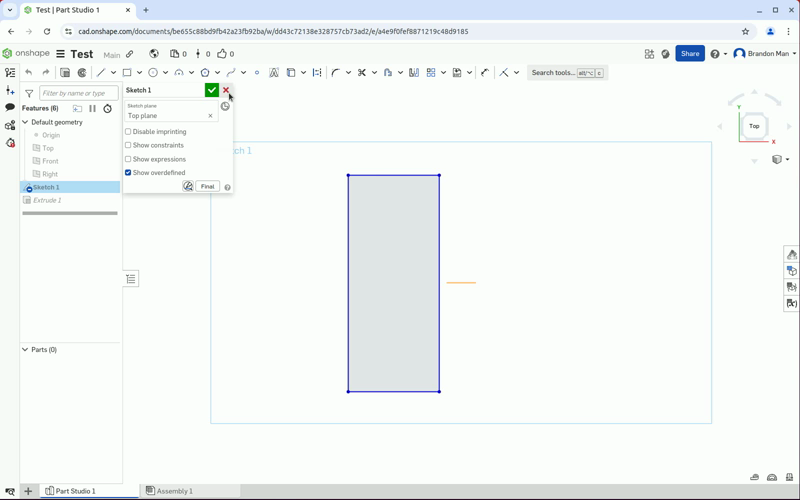
click(229, 92)
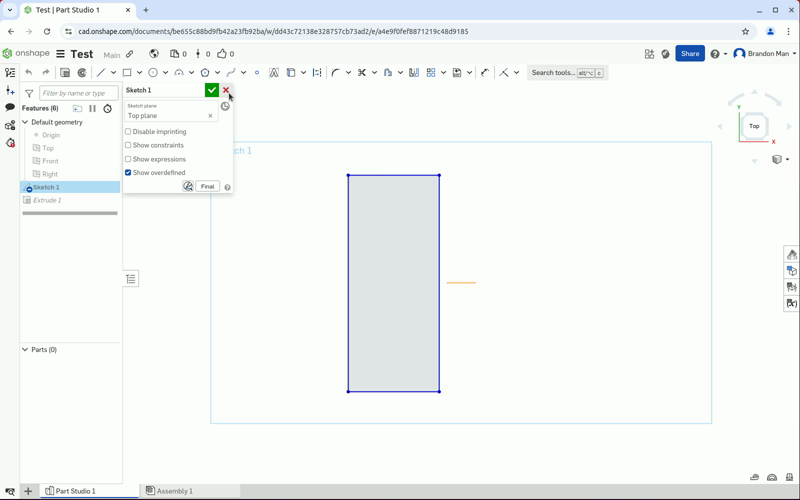
key(shift+s)
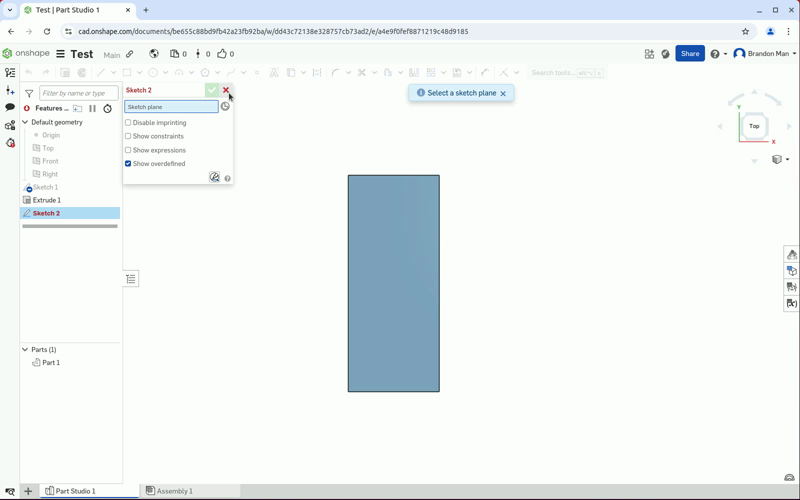
mouse_move(73, 150)
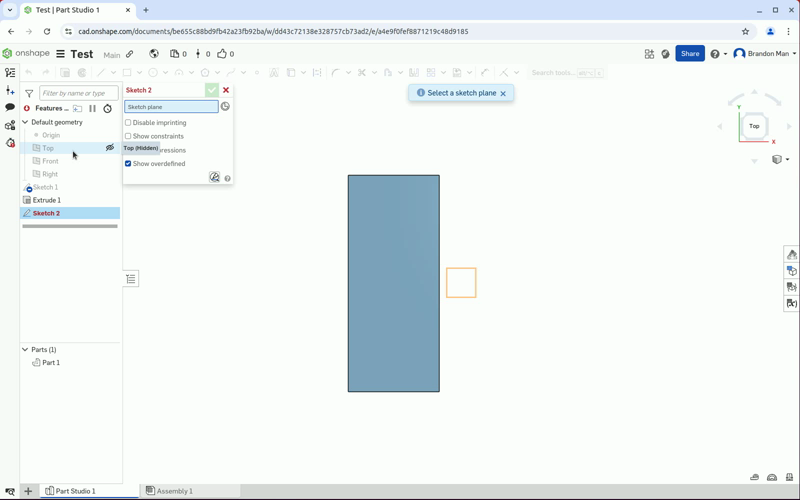
click(73, 150)
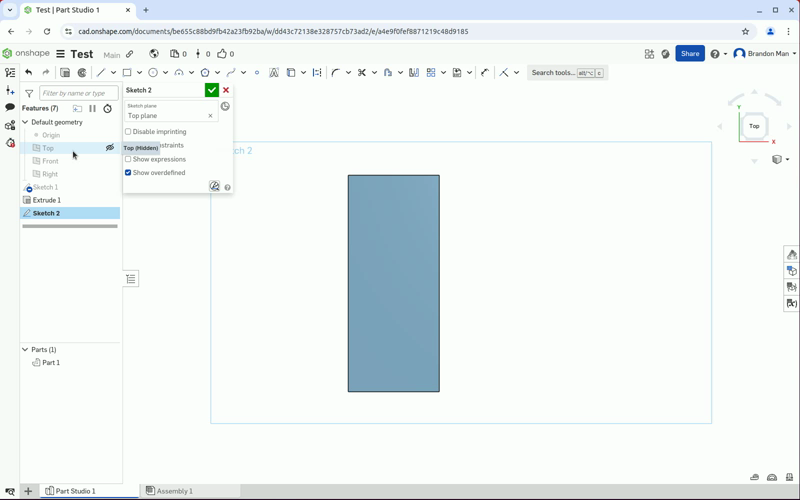
mouse_move(73, 352)
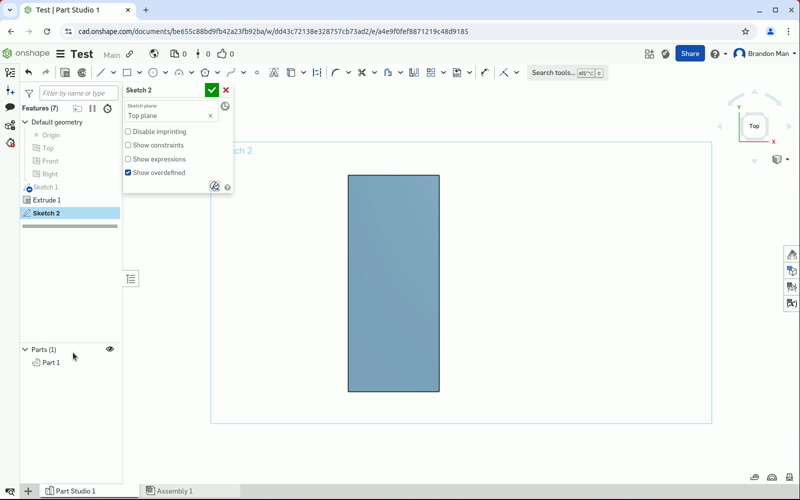
key(y)
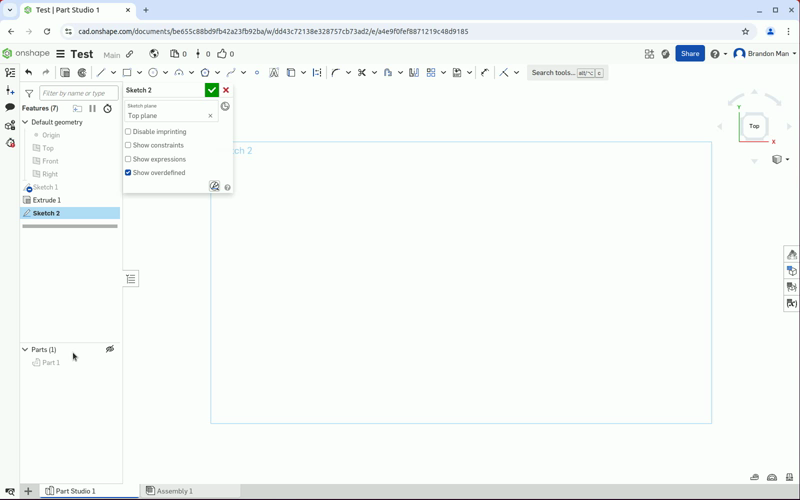
key(l)
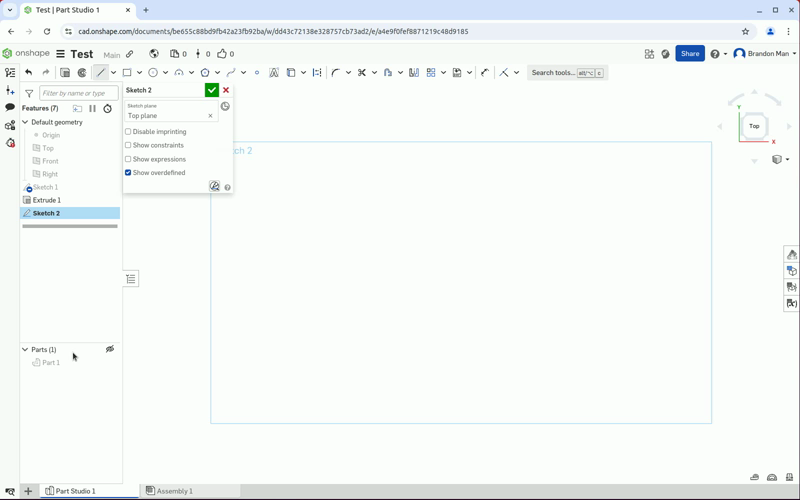
key_down(shift)
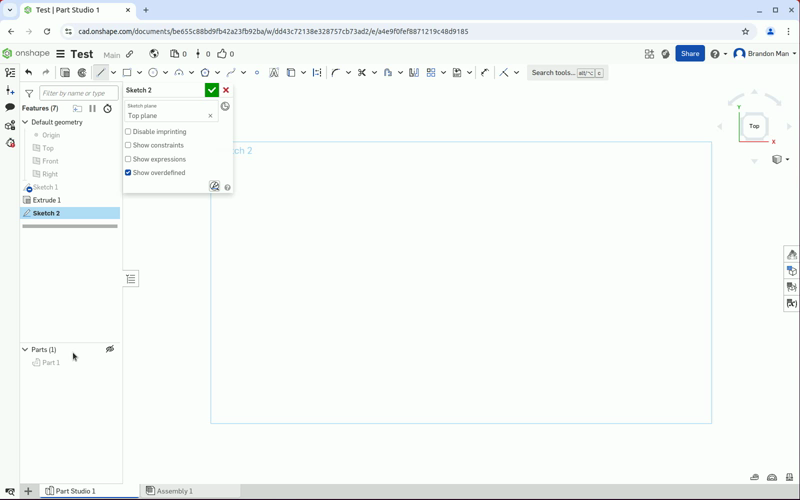
mouse_move(483, 391)
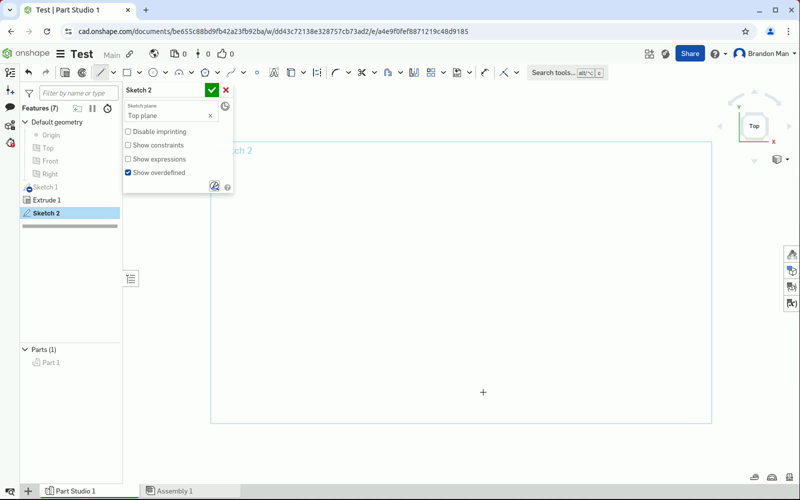
click(483, 391)
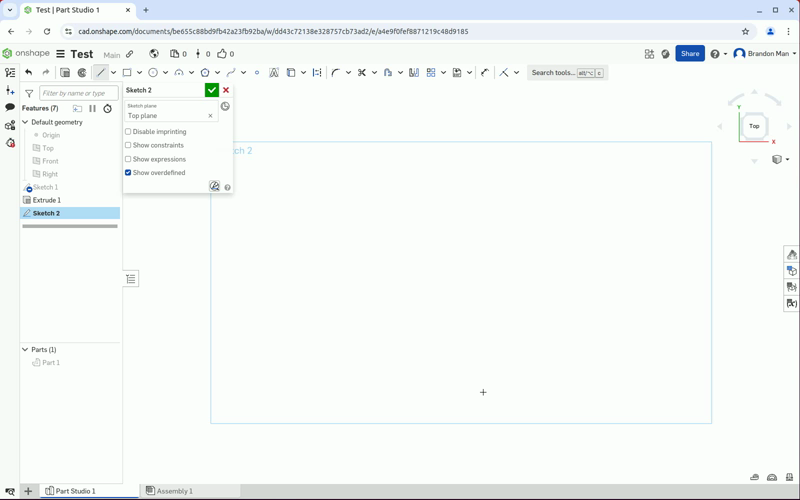
key_up(shift)
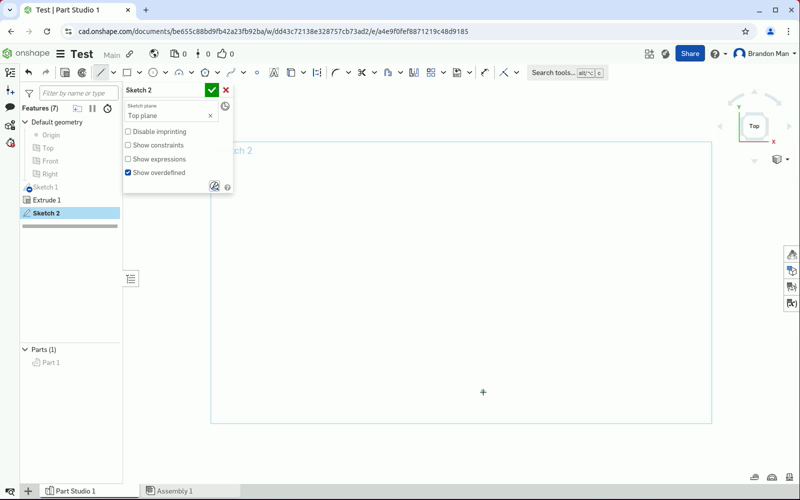
key_down(shift)
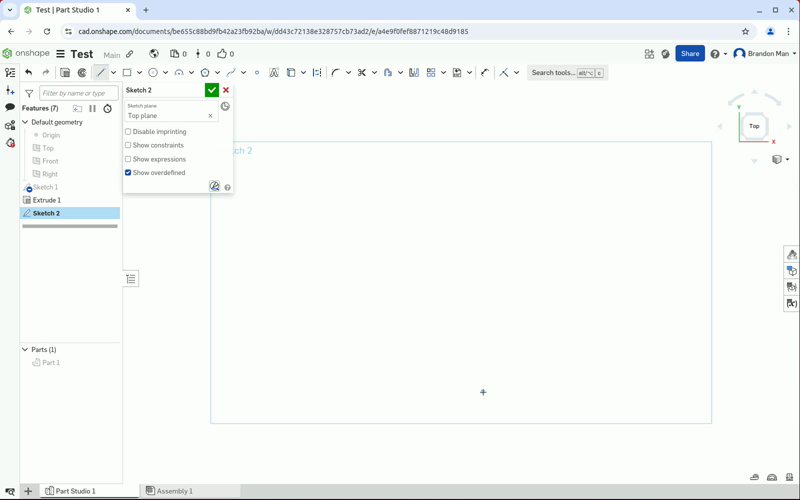
mouse_move(574, 391)
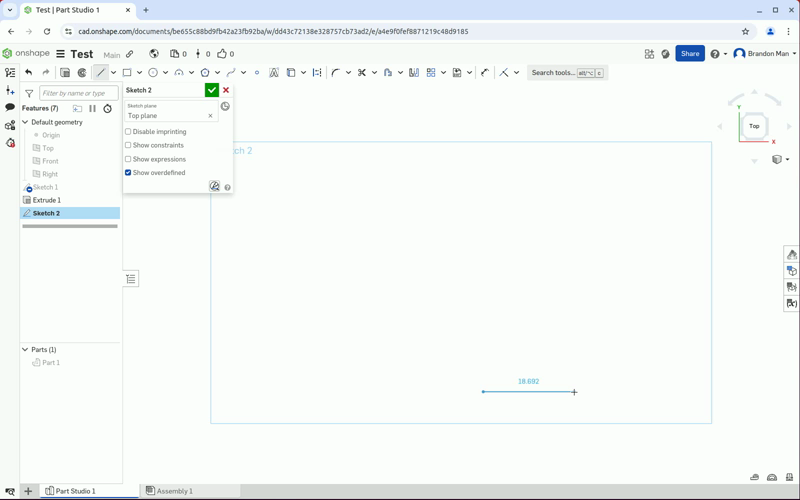
click(574, 391)
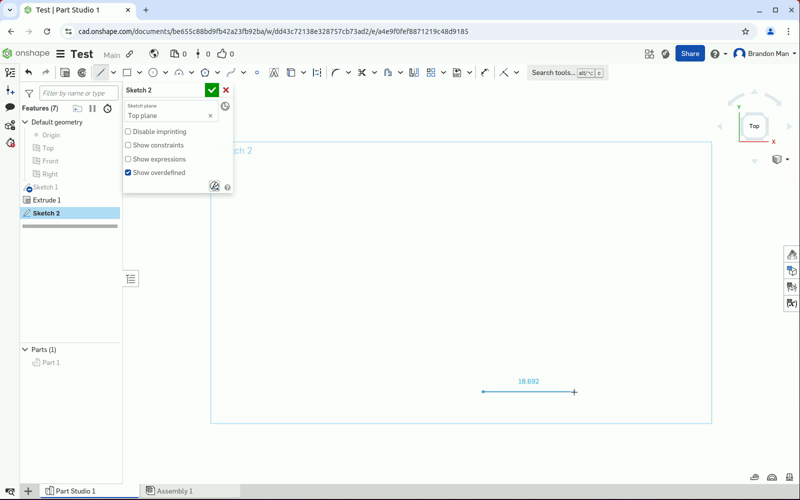
key_up(shift)
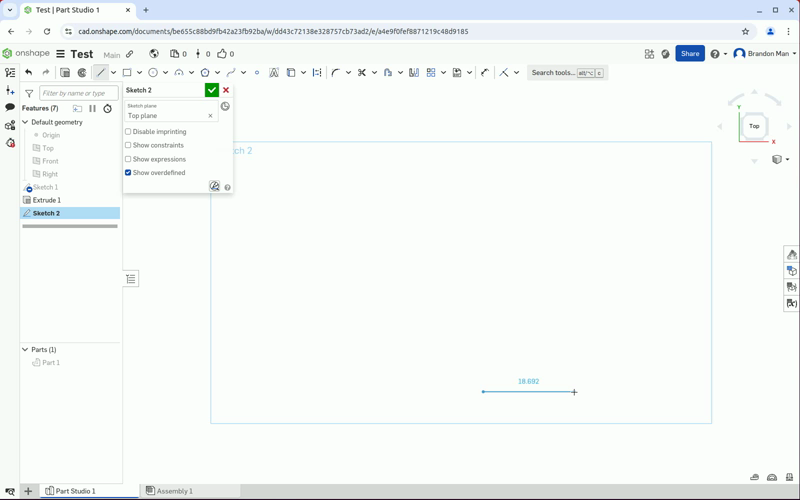
key_down(shift)
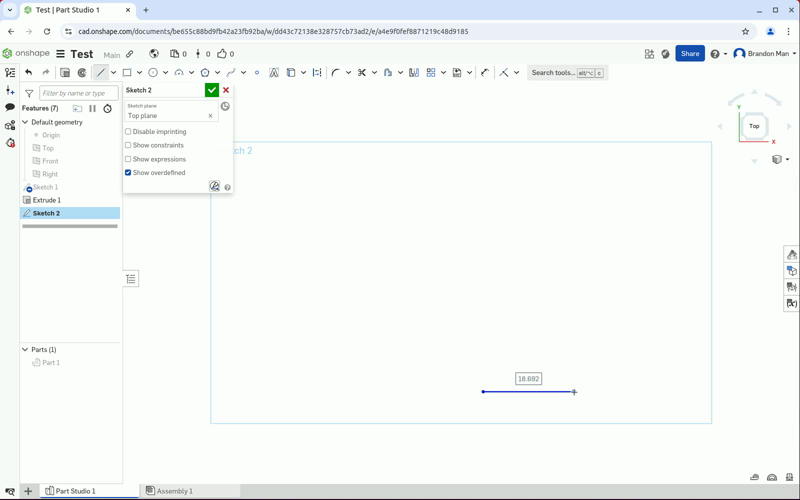
mouse_move(574, 175)
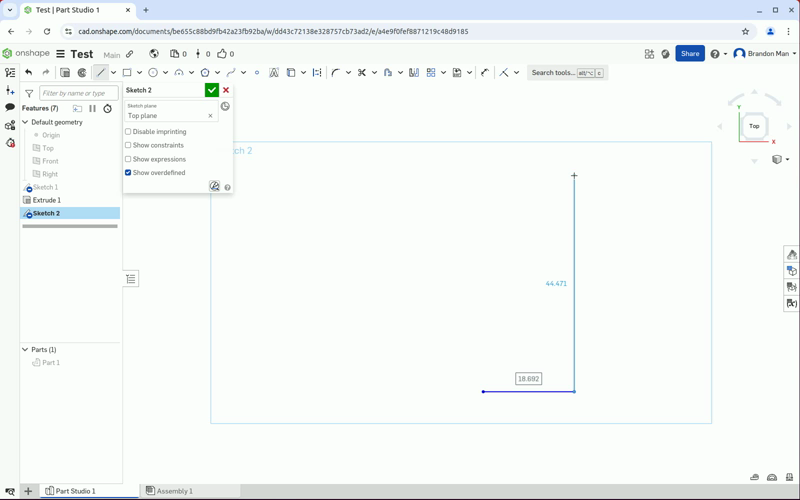
click(574, 175)
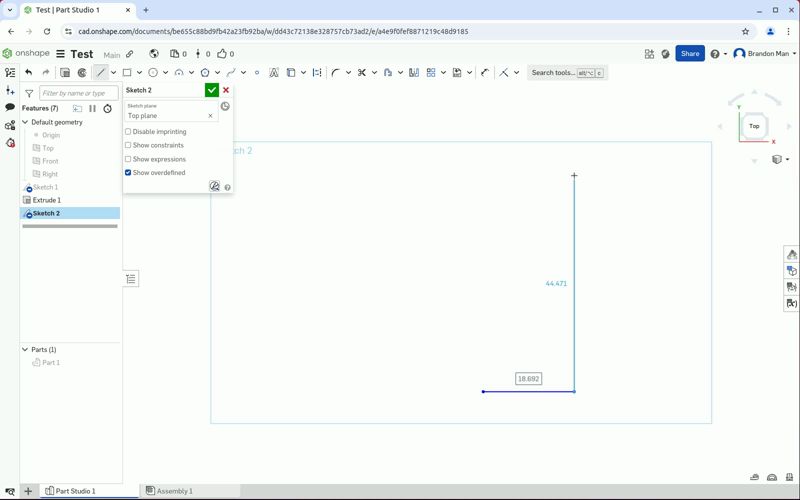
key_up(shift)
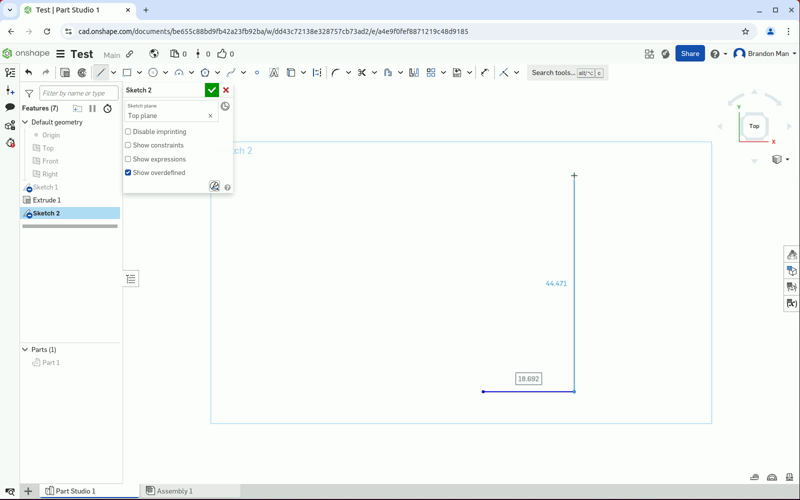
key_down(shift)
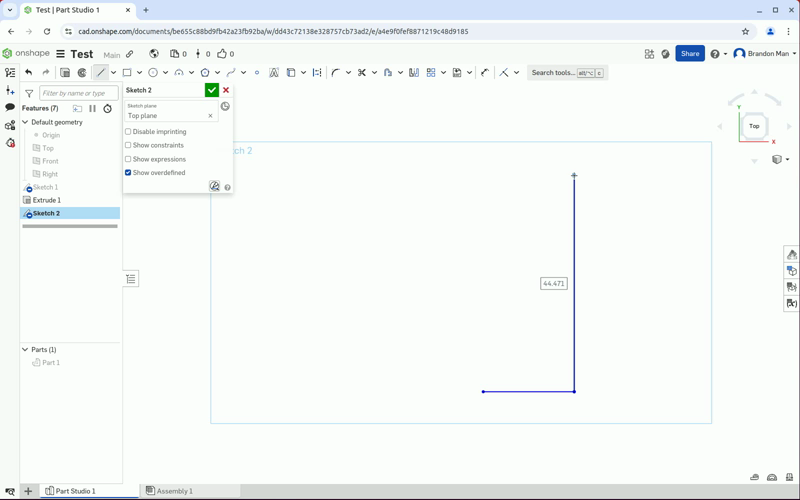
mouse_move(483, 175)
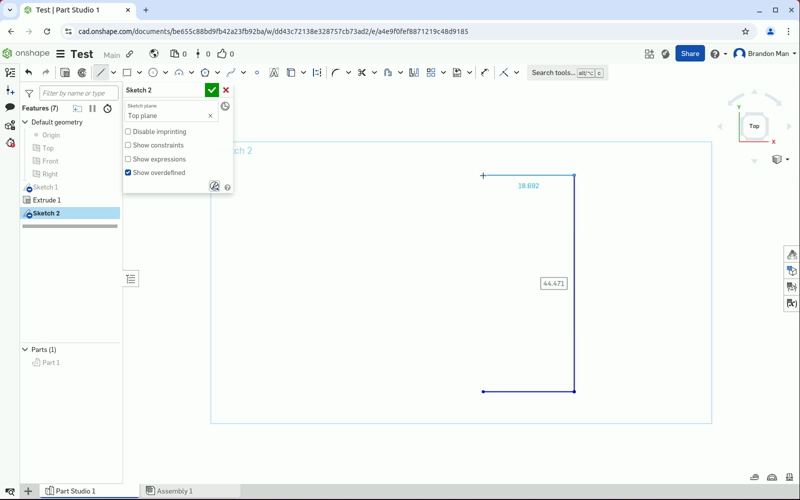
click(483, 175)
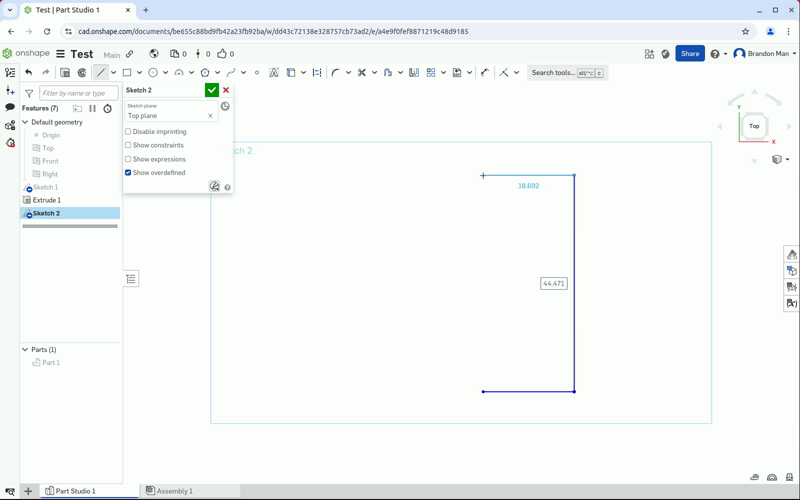
key_up(shift)
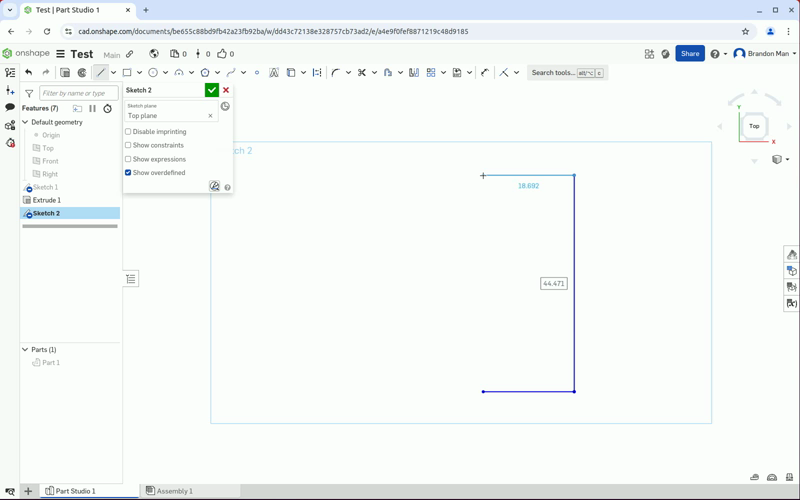
key_down(shift)
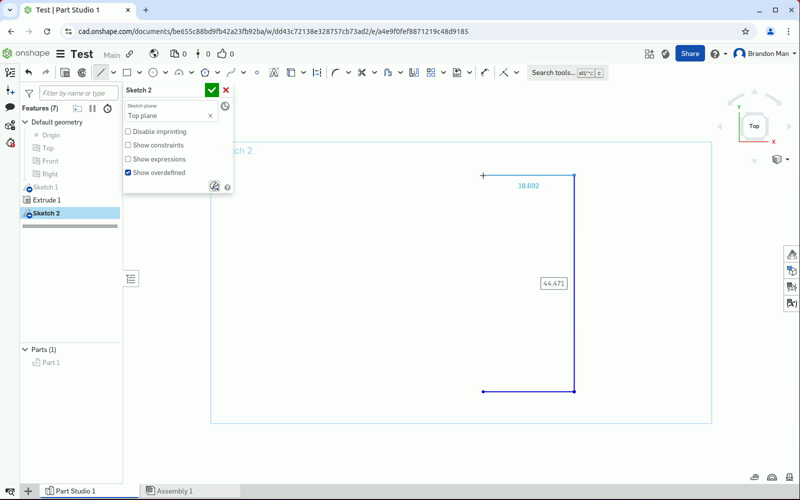
mouse_move(483, 391)
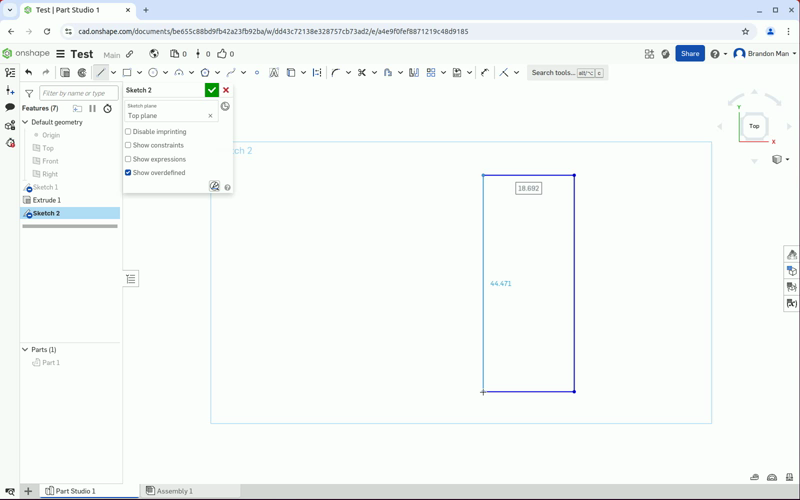
key_up(shift)
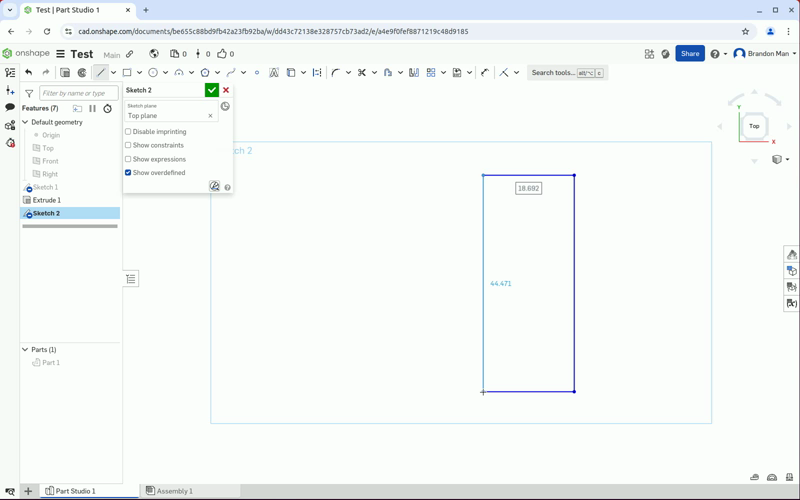
click(483, 391)
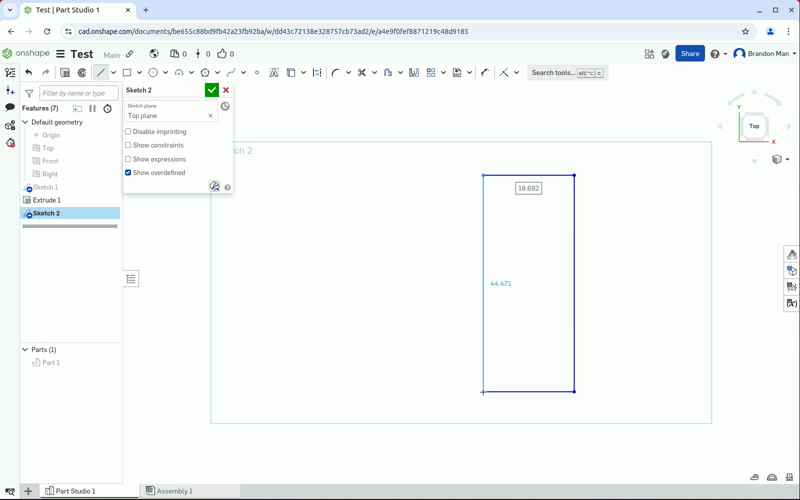
key(esc)
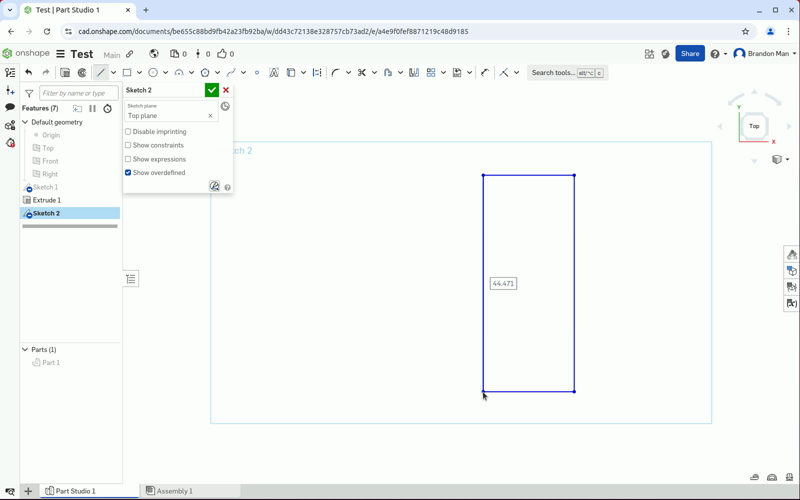
mouse_move(549, 341)
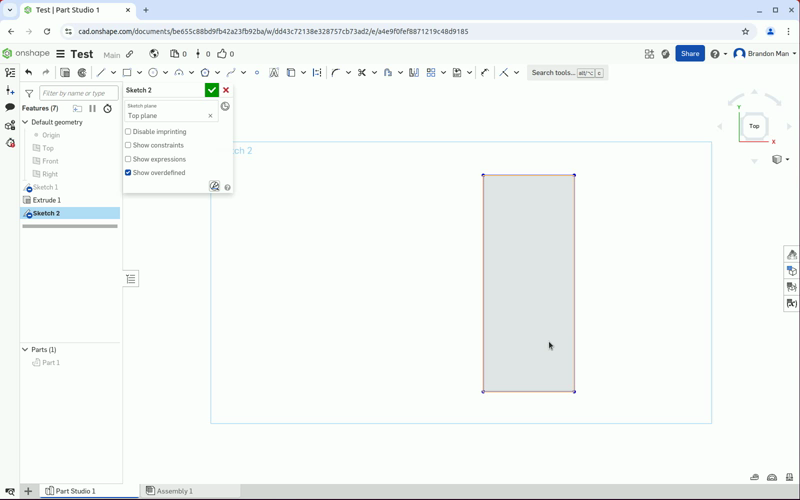
click(549, 341)
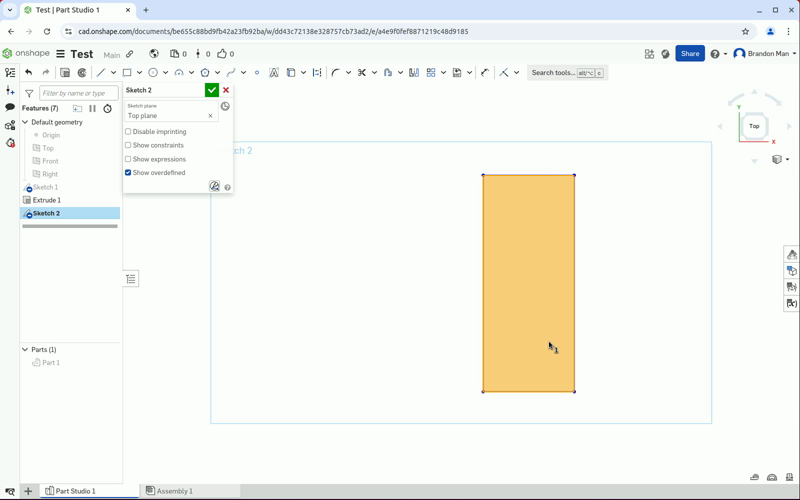
mouse_move(73, 352)
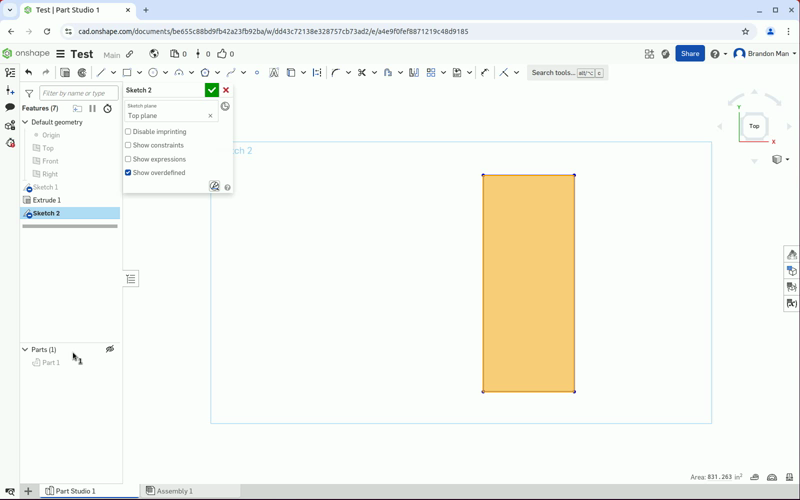
key(shift+y)
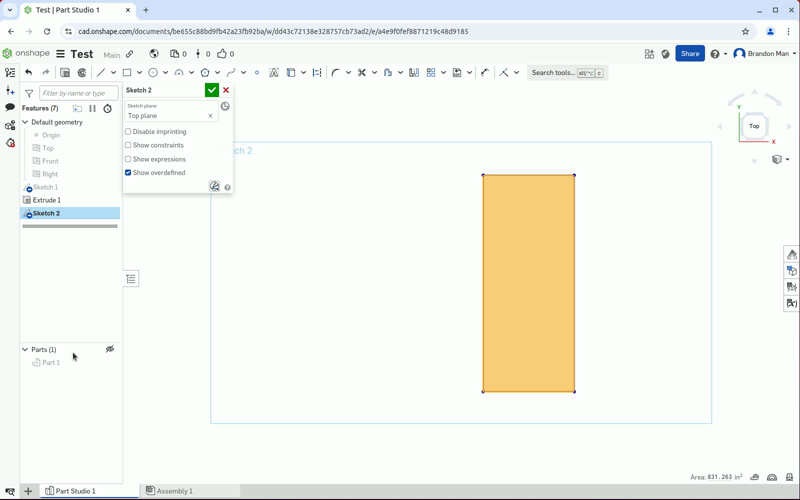
key(shift+e)
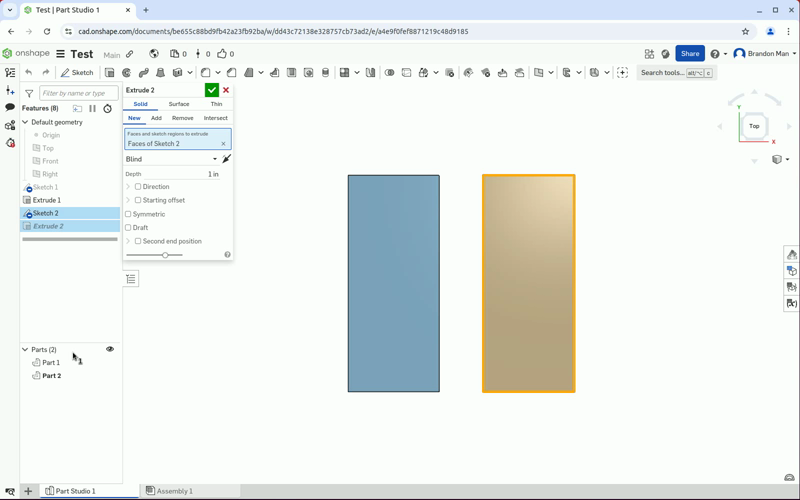
mouse_move(143, 106)
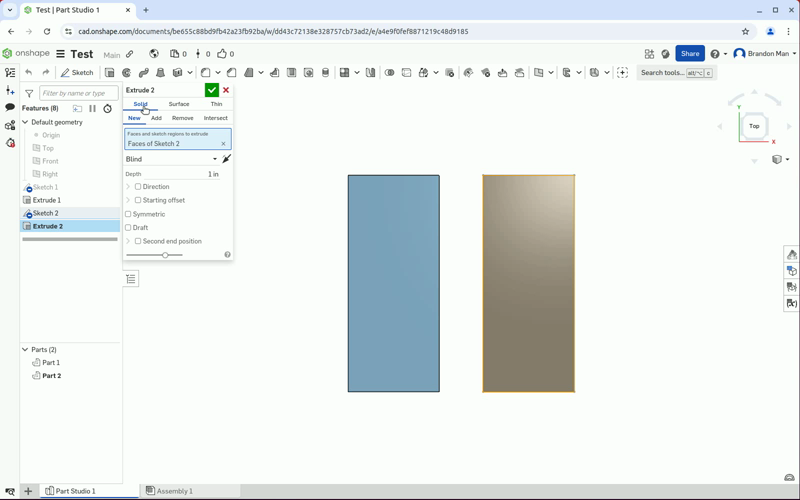
click(143, 106)
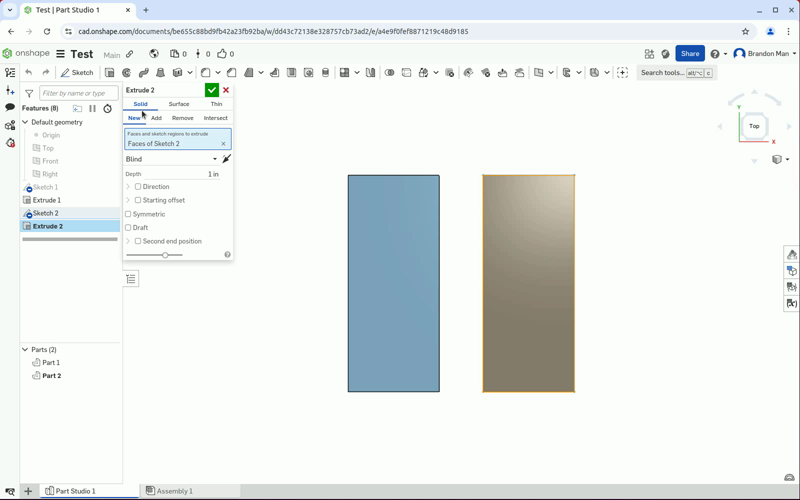
mouse_move(137, 120)
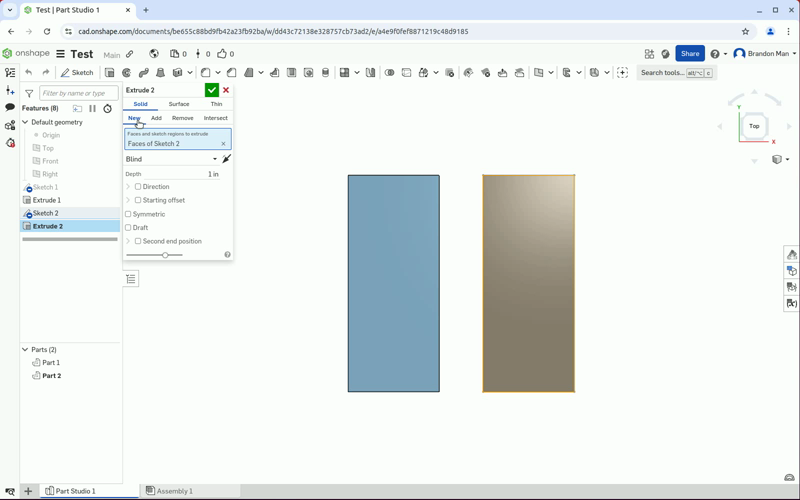
click(137, 120)
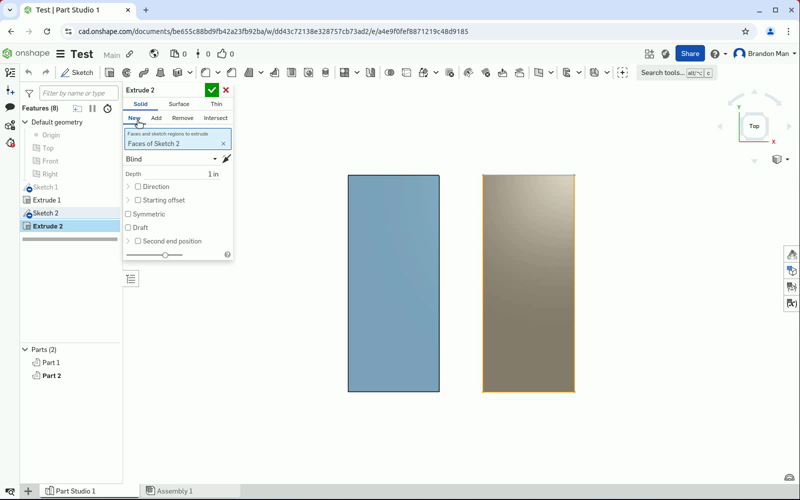
key(tab, 4)
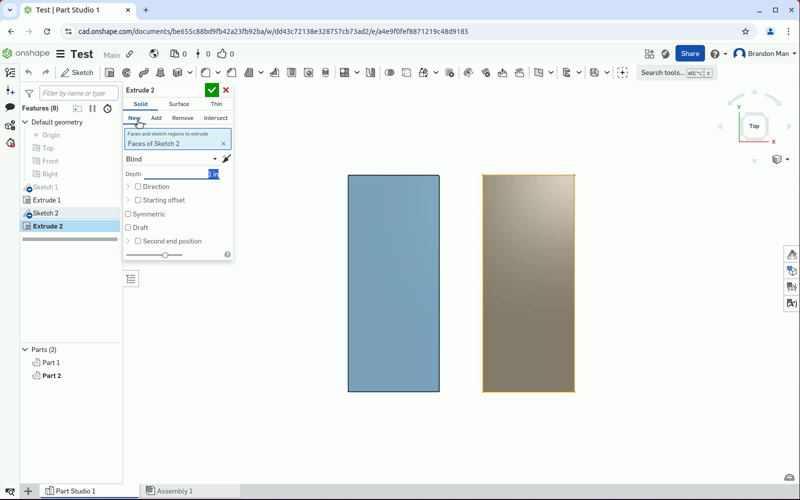
text(0.722)
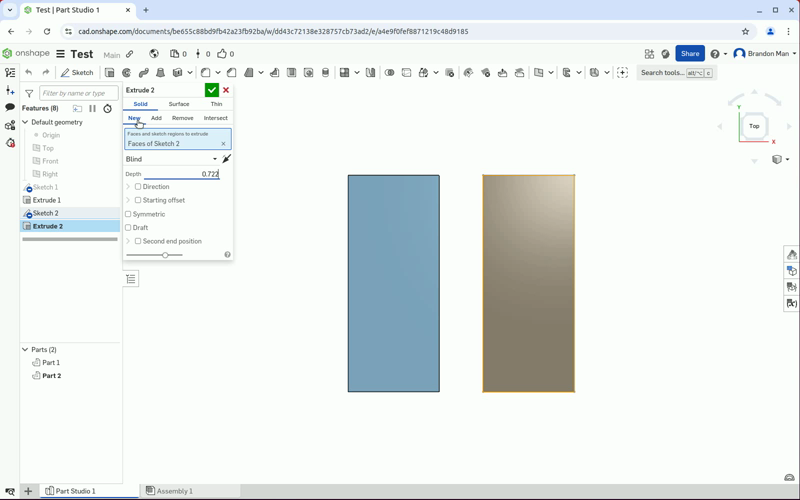
key(enter)
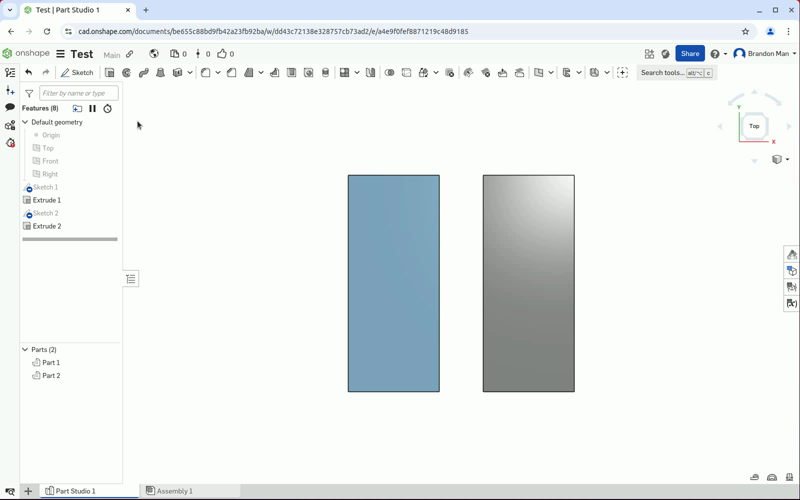
key(shift+h)
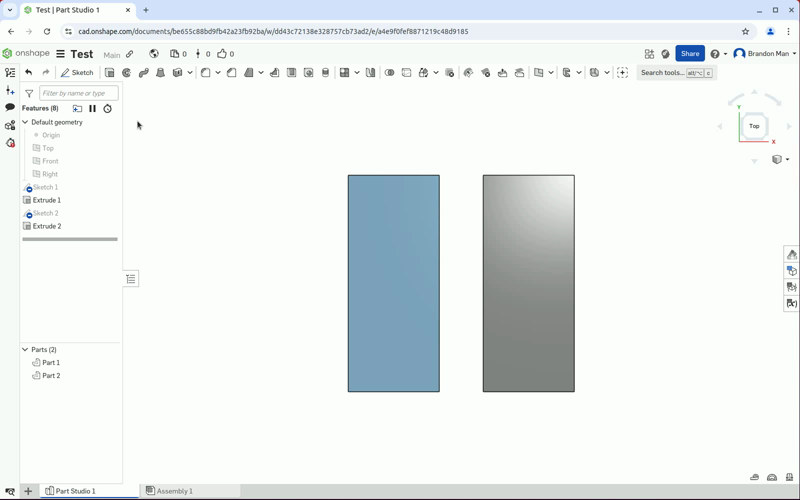
key(shift+h)
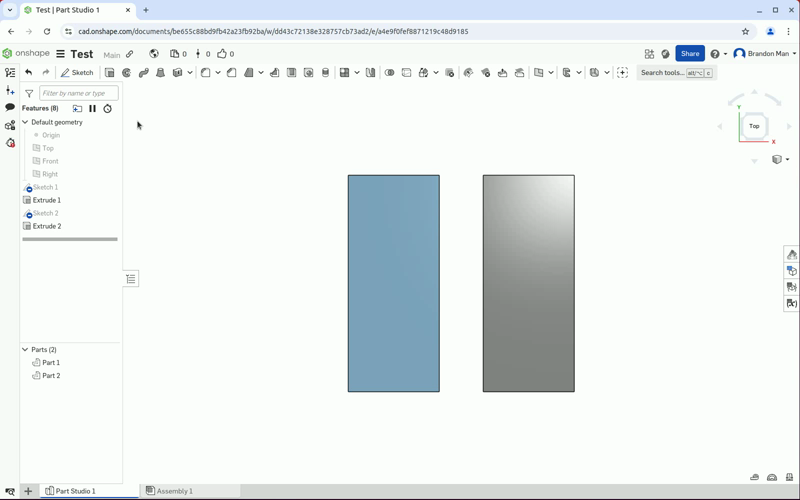
mouse_move(73, 189)
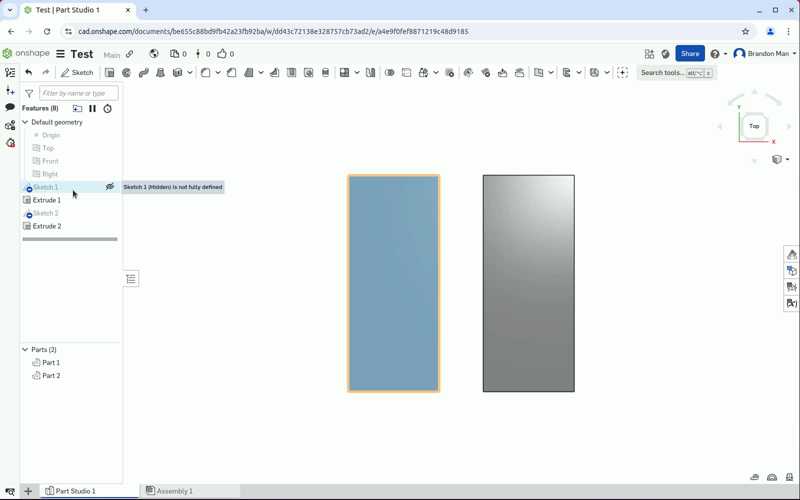
click(73, 189)
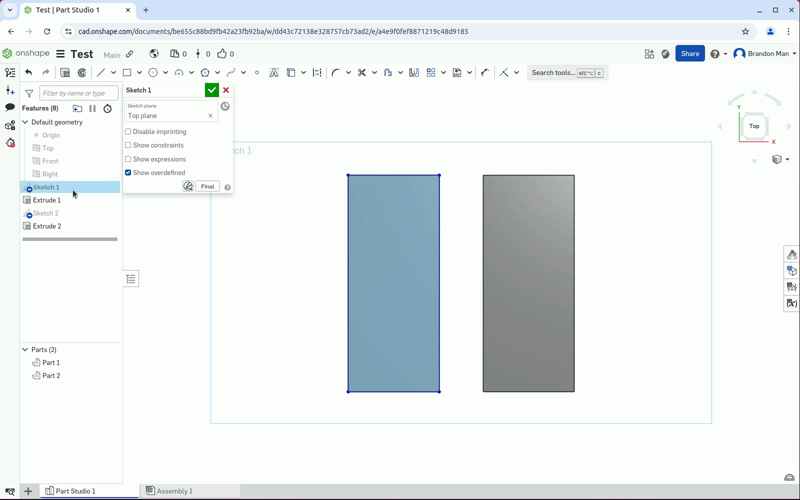
mouse_move(229, 92)
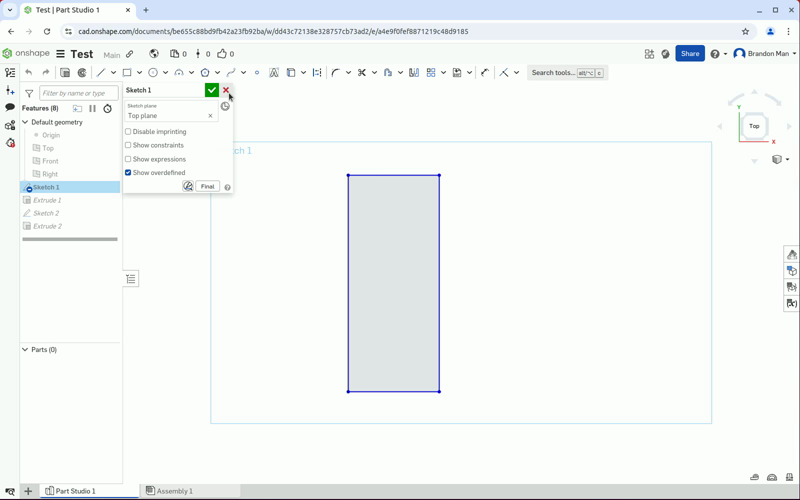
click(229, 92)
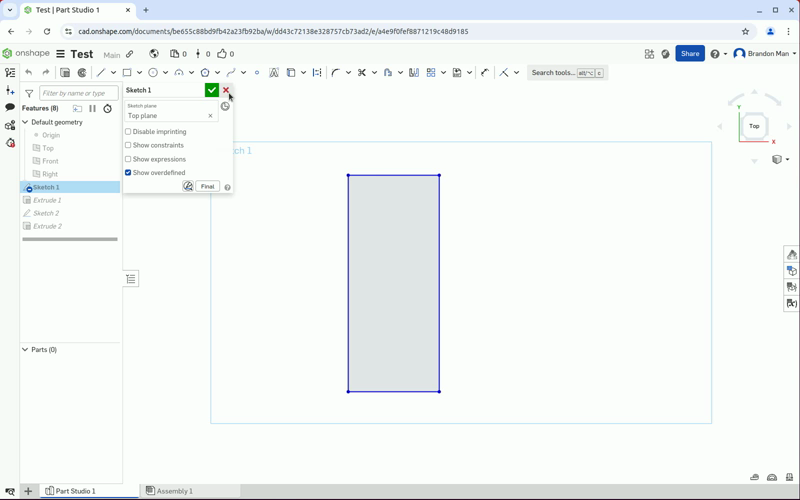
key(shift+s)
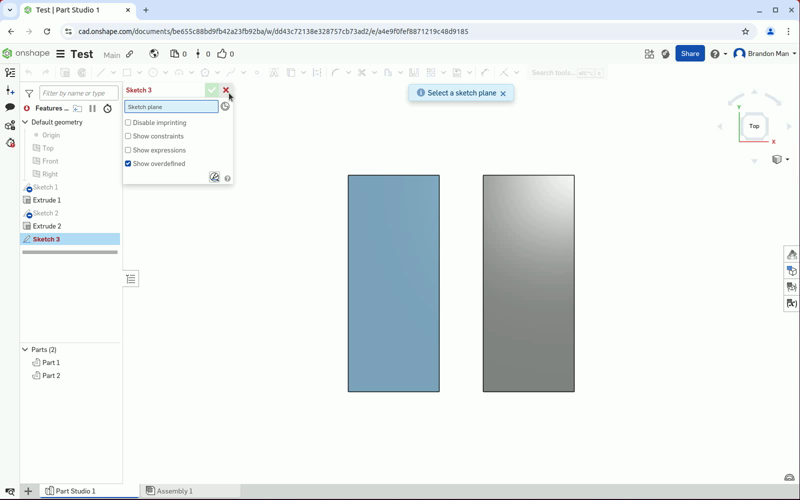
mouse_move(73, 150)
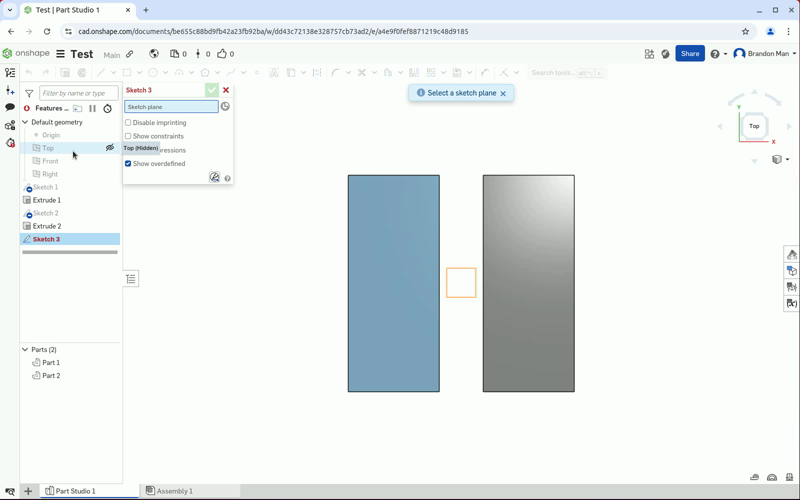
click(73, 150)
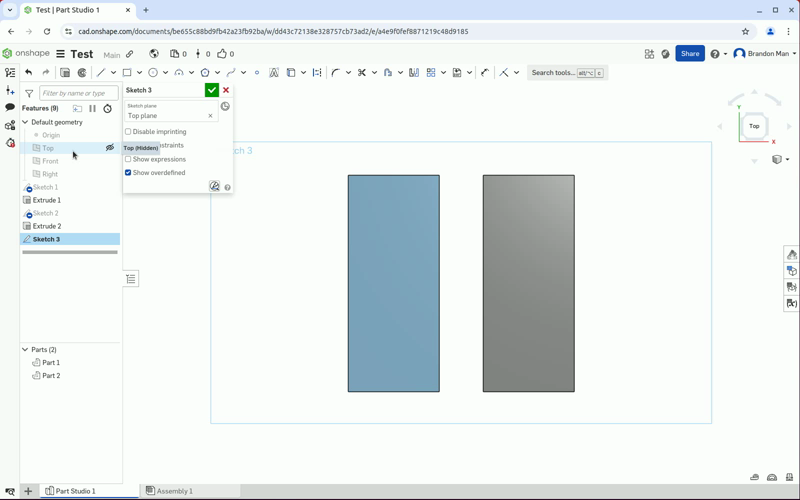
mouse_move(73, 352)
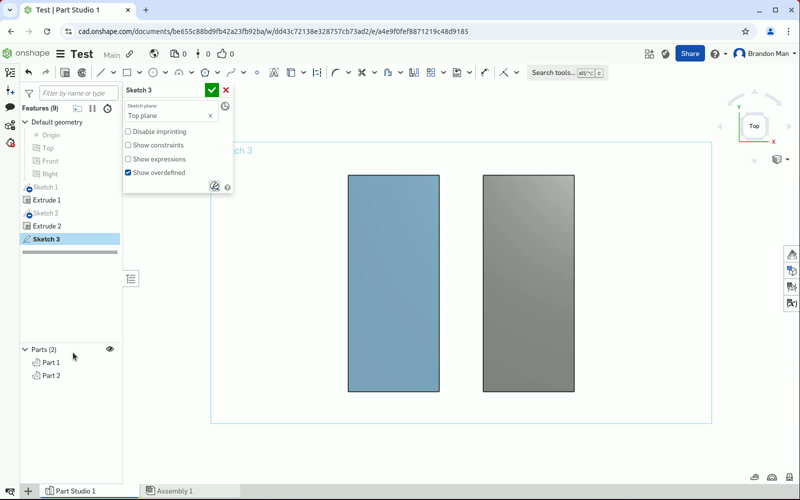
key(y)
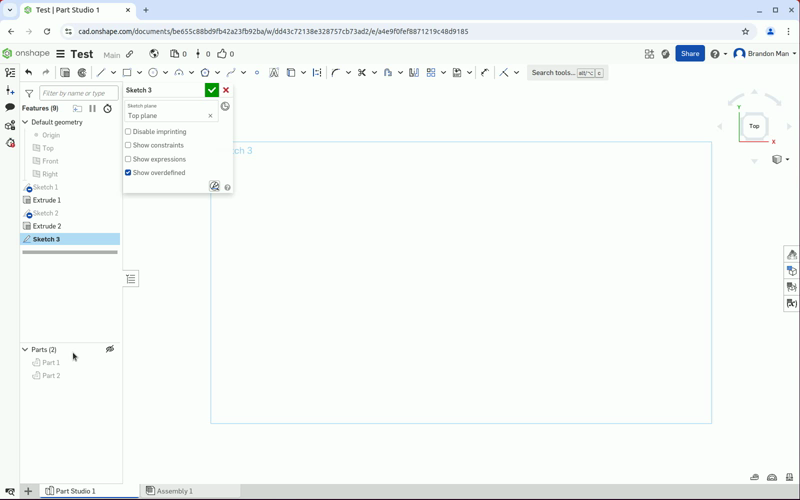
key(l)
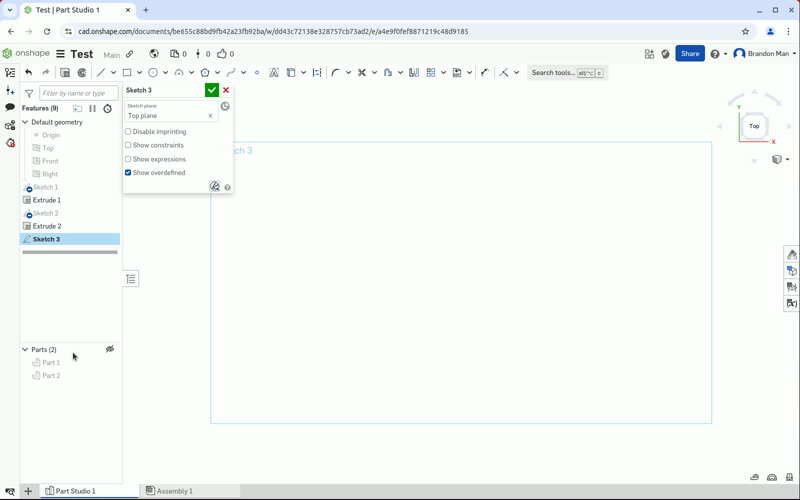
key_down(shift)
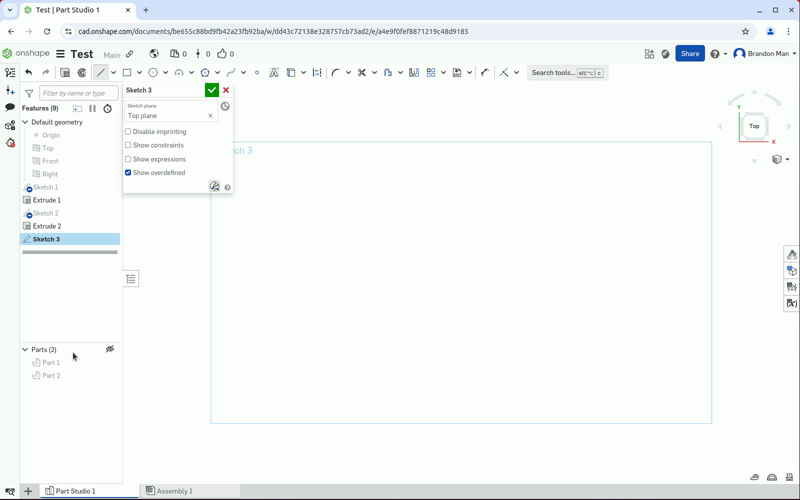
mouse_move(438, 391)
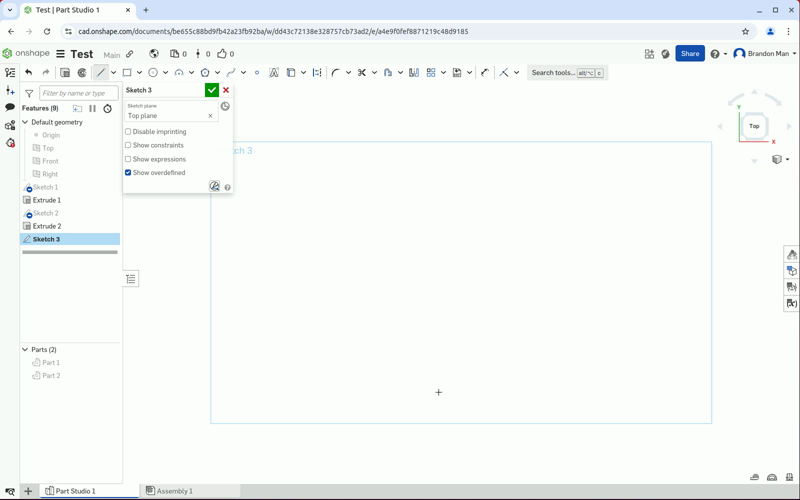
click(438, 391)
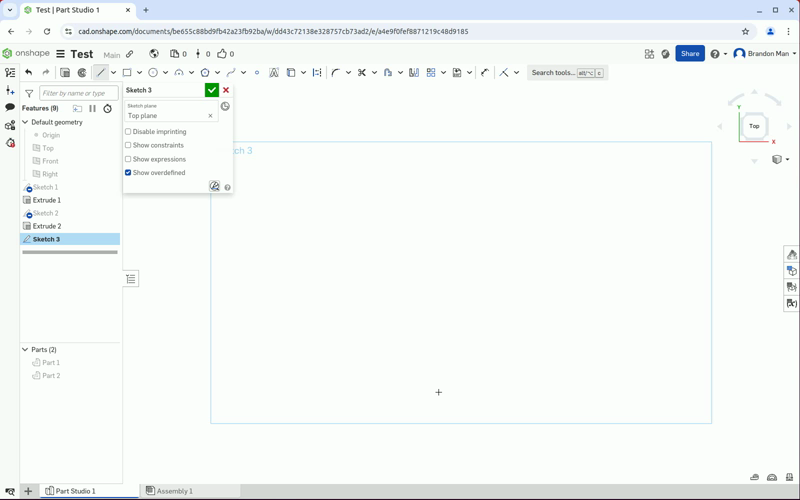
key_up(shift)
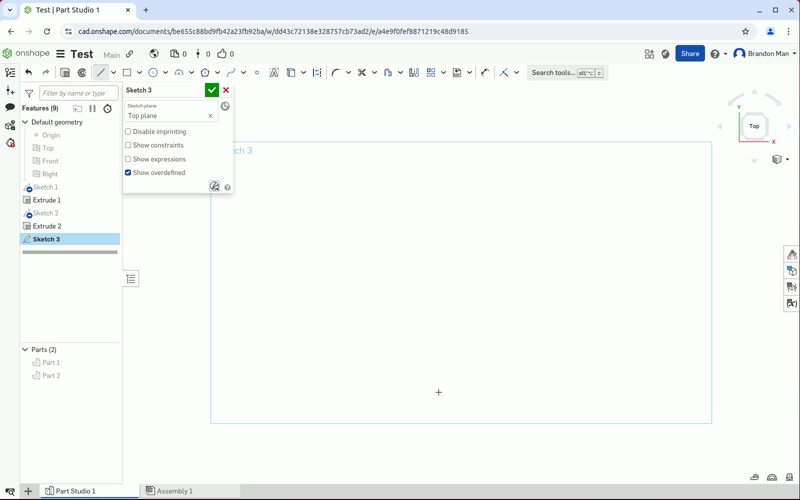
key_down(shift)
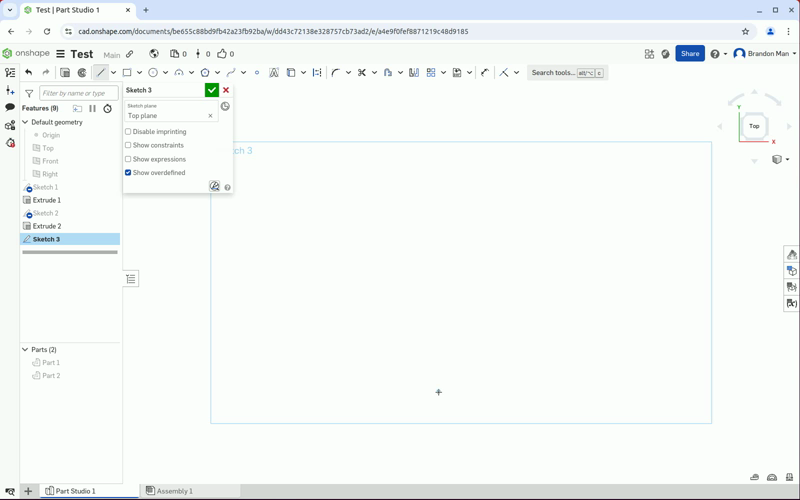
mouse_move(468, 391)
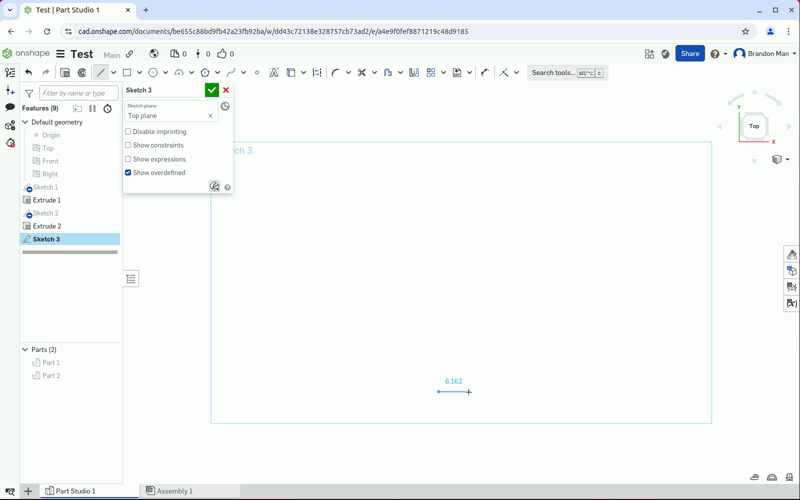
mouse_move(482, 391)
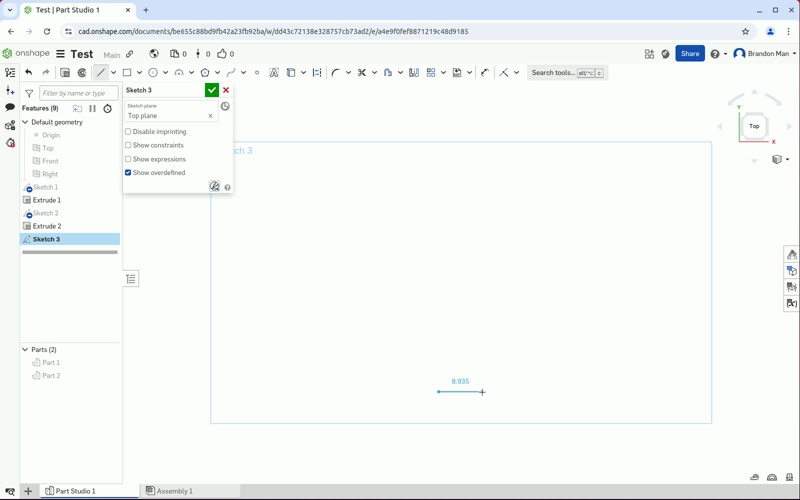
click(482, 391)
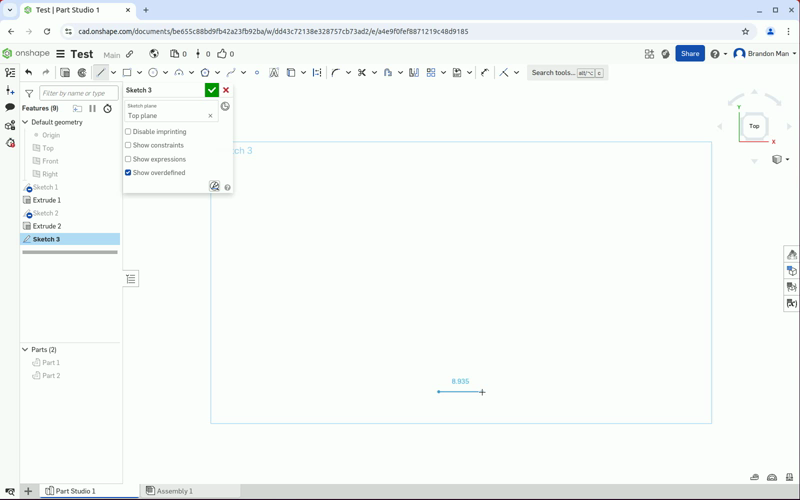
key_up(shift)
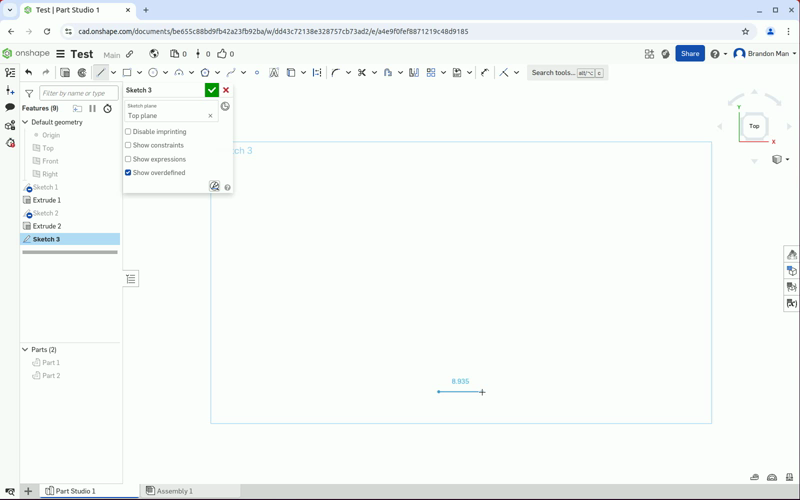
key_down(shift)
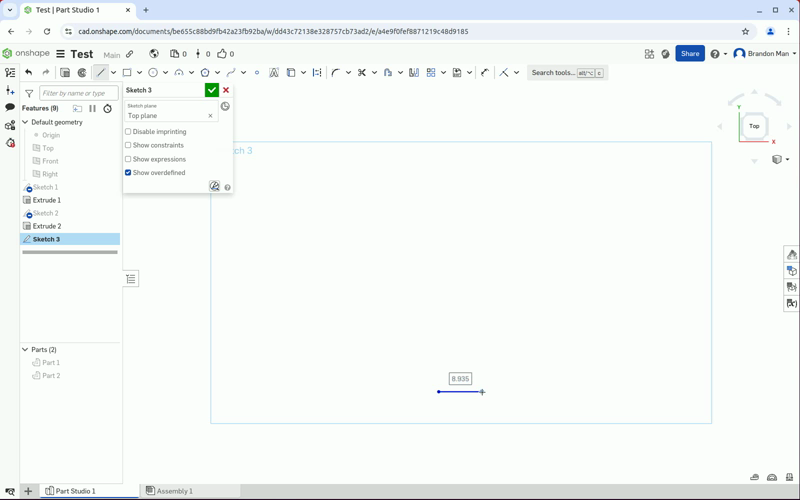
mouse_move(482, 175)
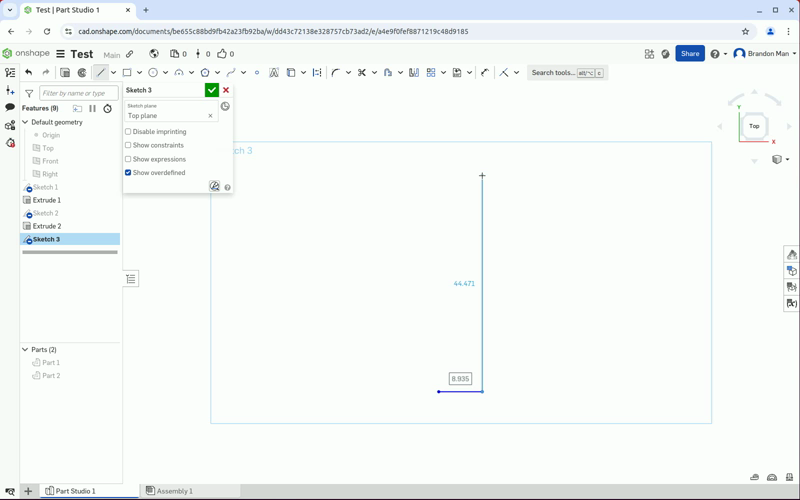
click(482, 175)
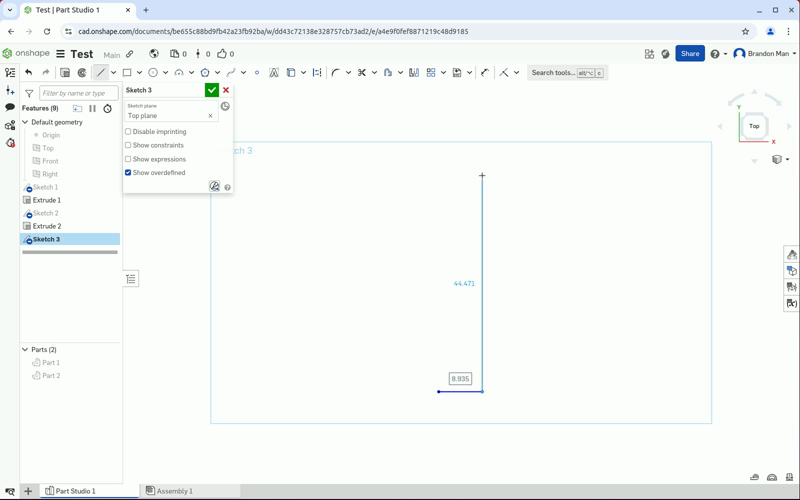
key_up(shift)
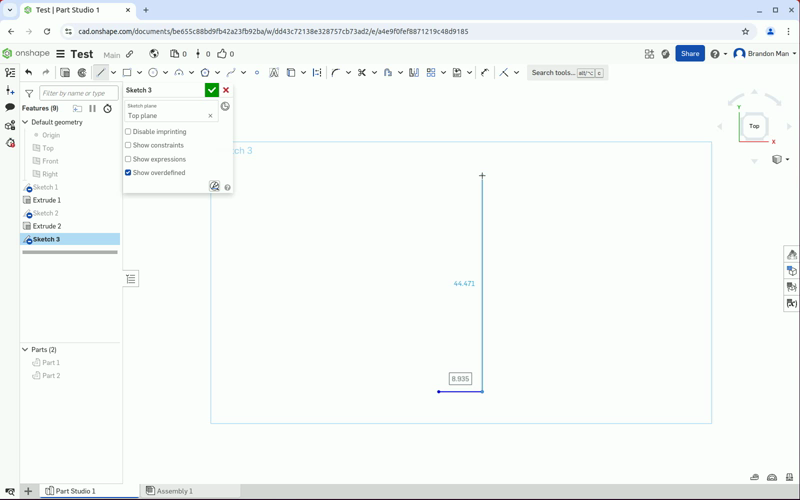
key_down(shift)
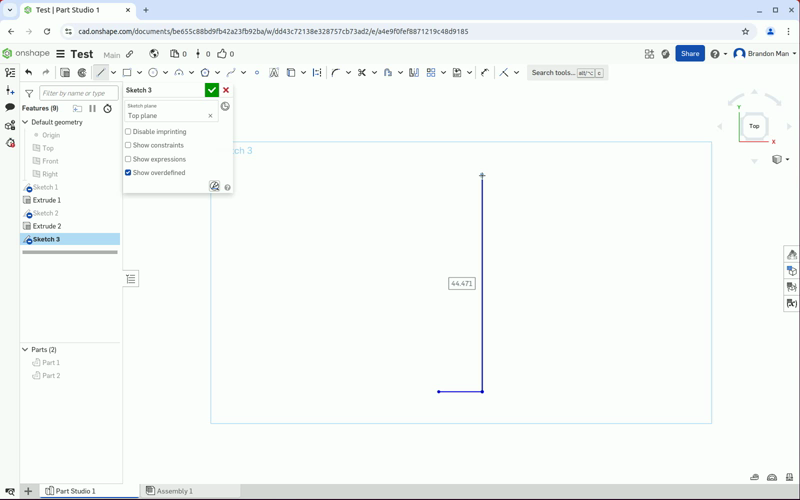
mouse_move(512, 175)
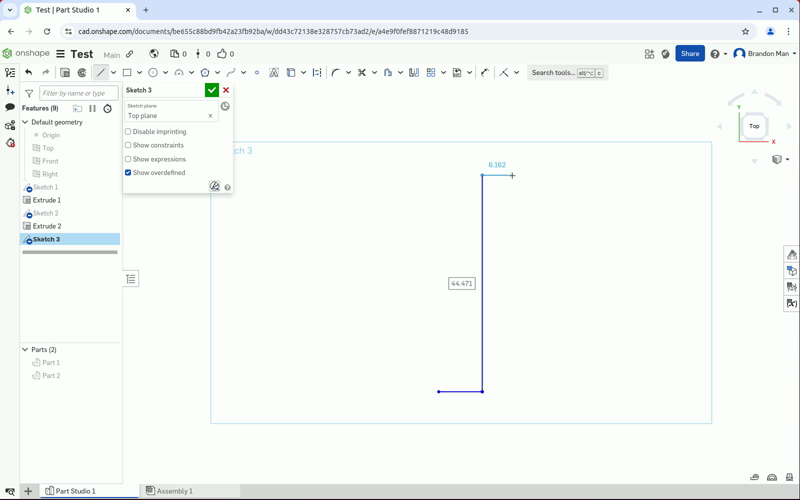
mouse_move(438, 175)
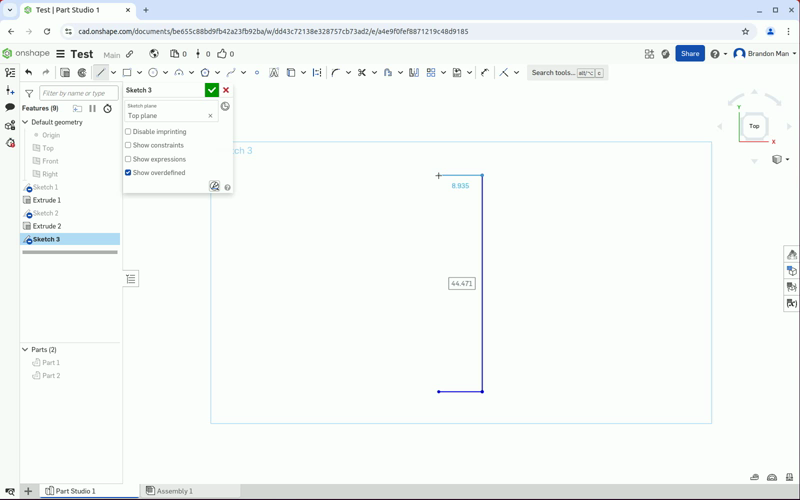
click(438, 175)
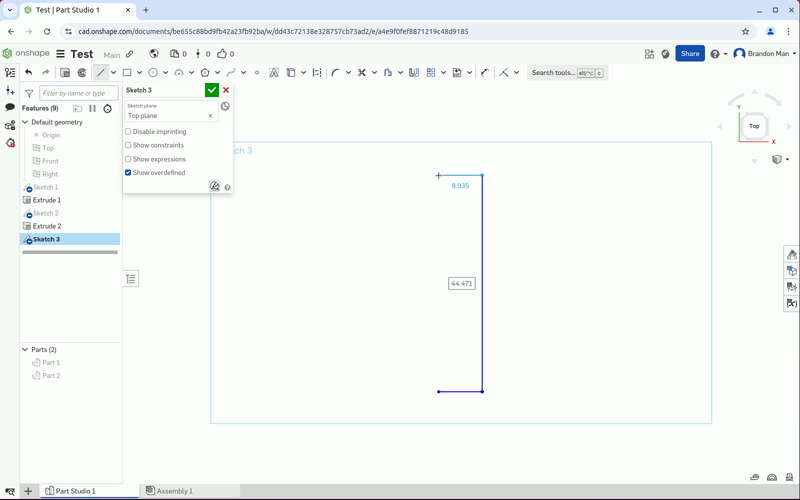
key_up(shift)
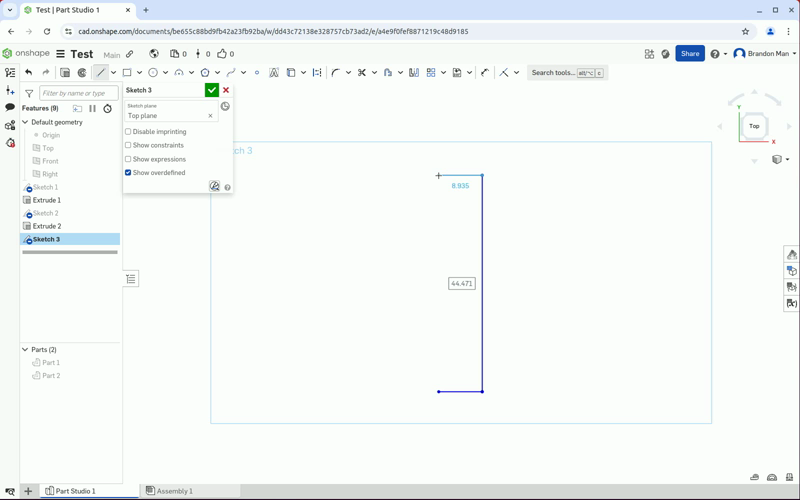
key_down(shift)
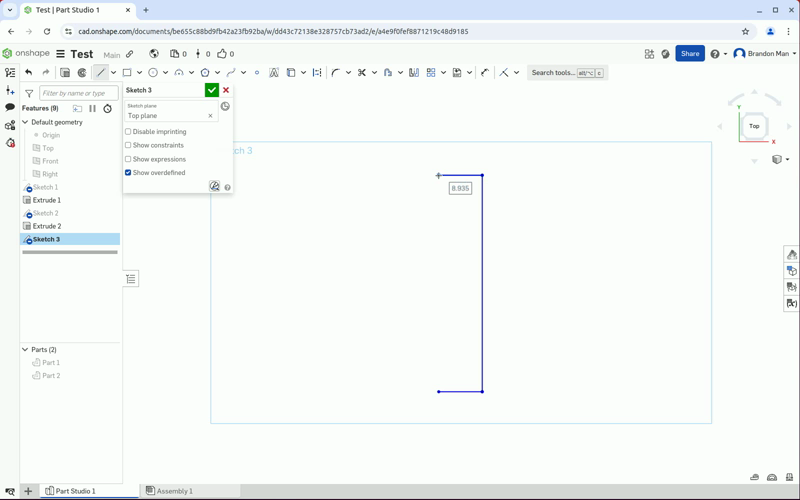
mouse_move(438, 391)
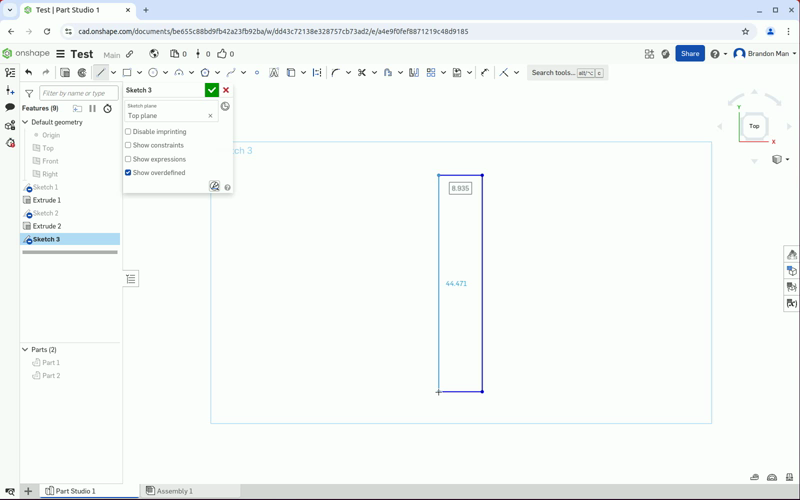
key_up(shift)
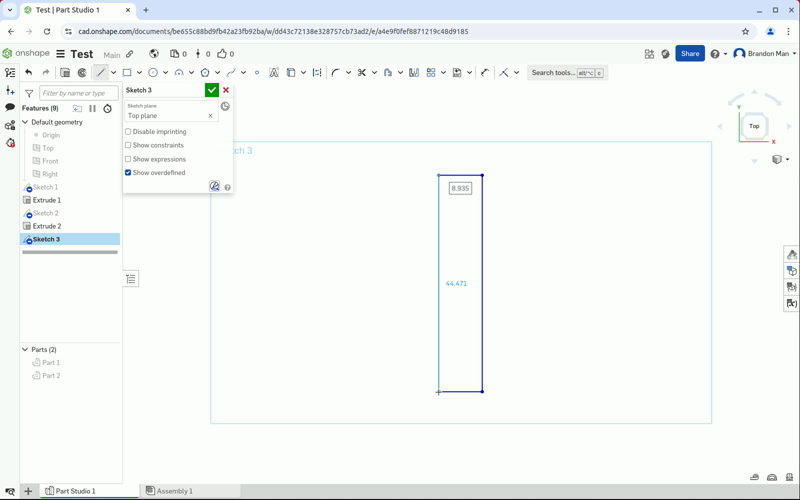
click(438, 391)
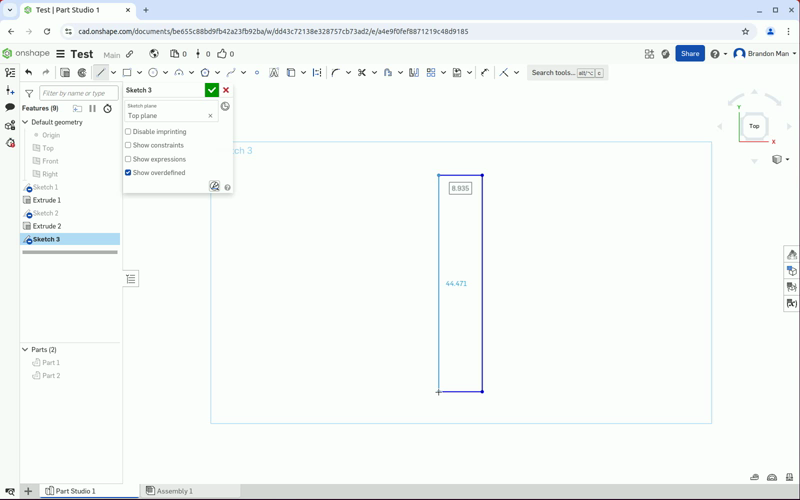
key(esc)
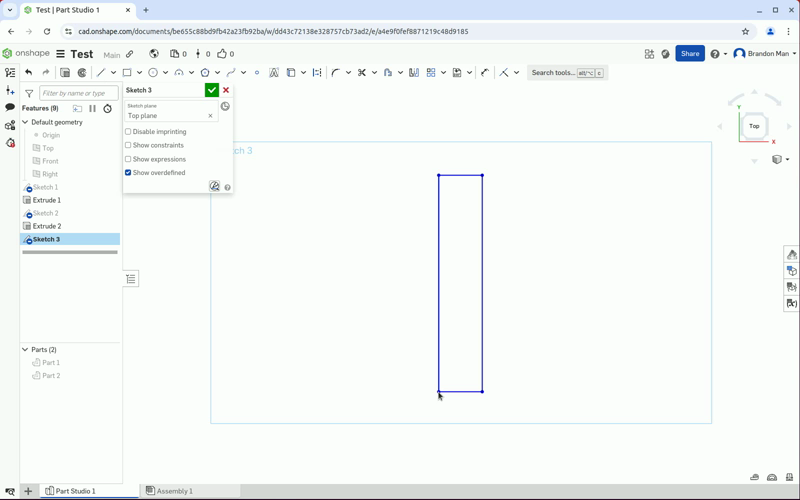
mouse_move(445, 194)
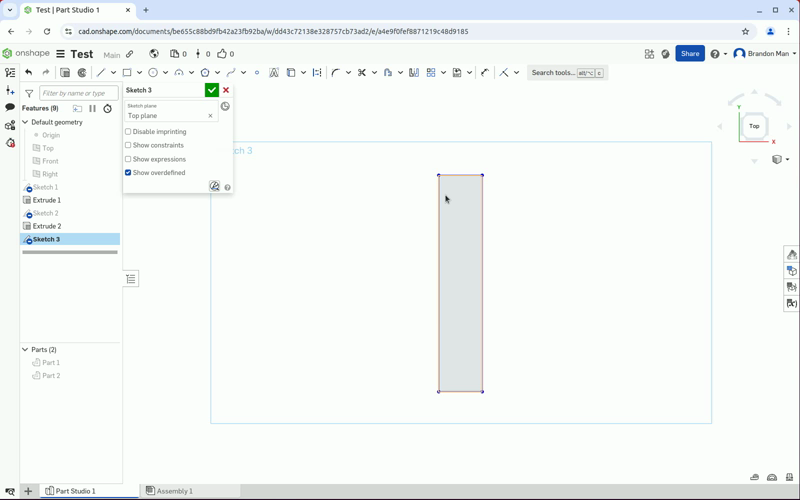
click(445, 194)
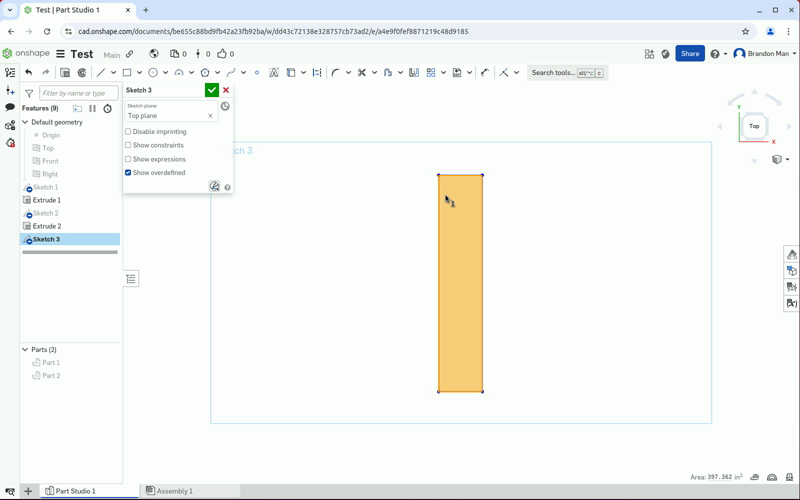
mouse_move(73, 352)
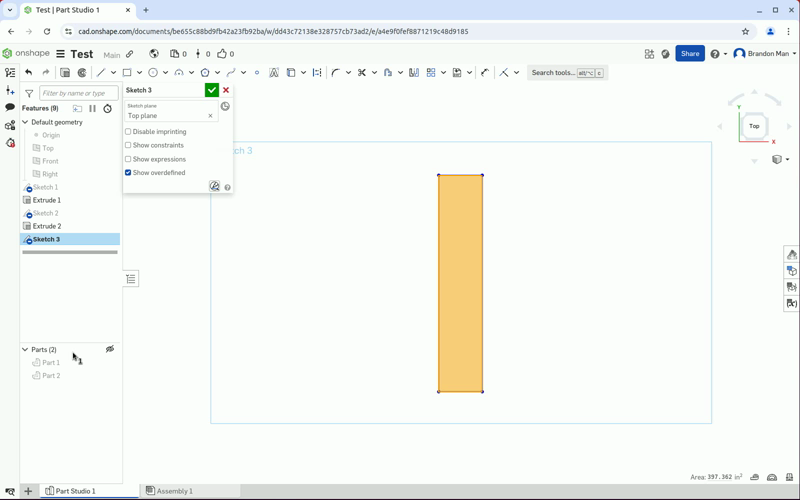
key(shift+y)
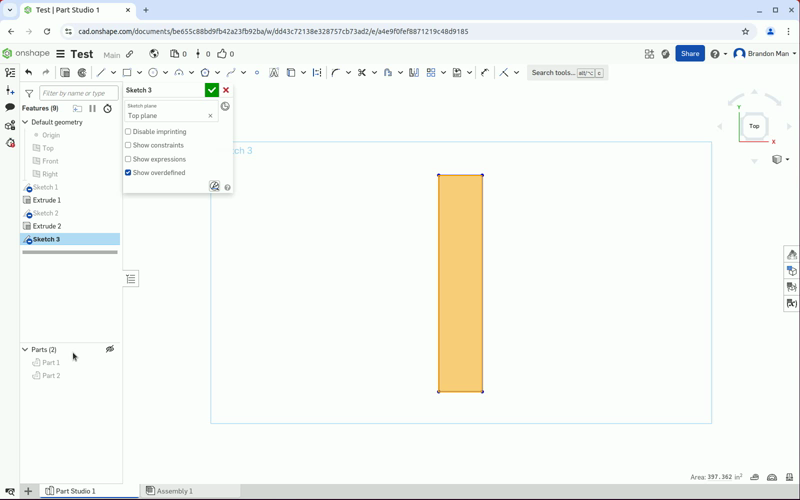
key(shift+e)
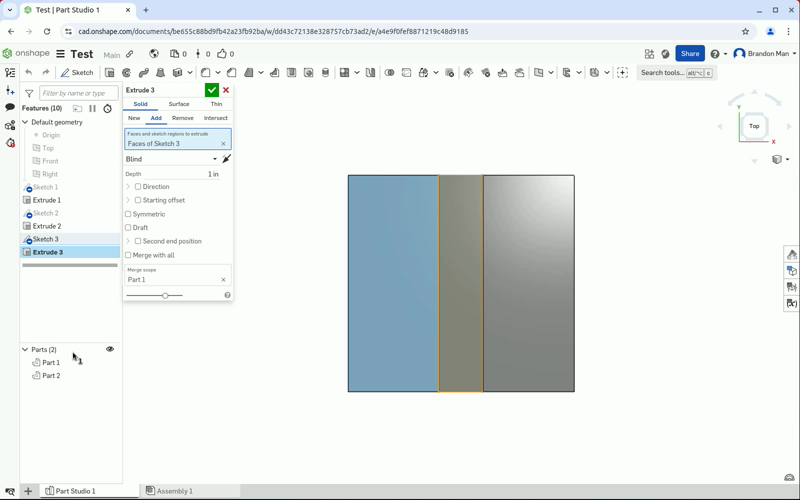
mouse_move(143, 106)
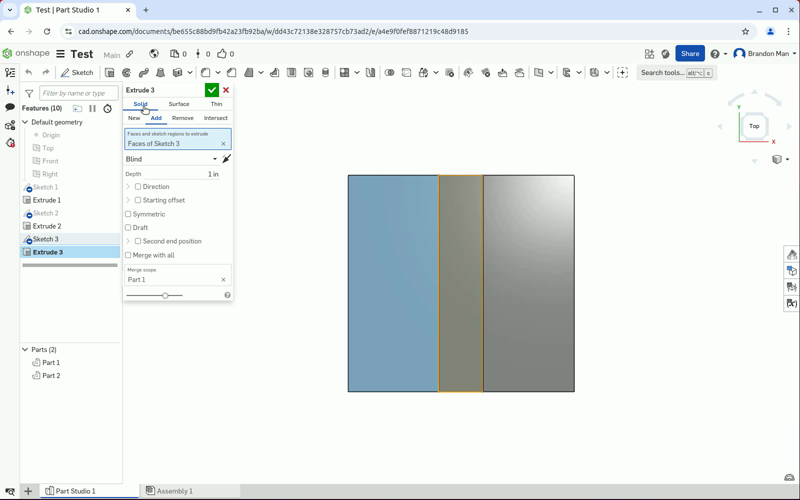
click(143, 106)
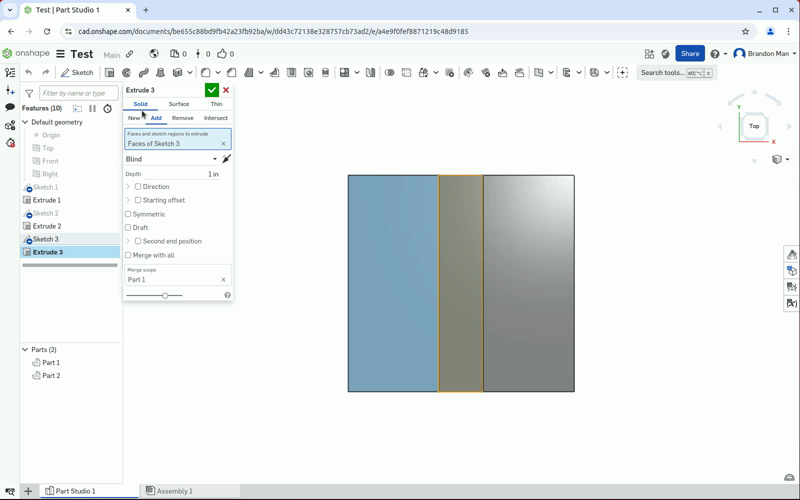
mouse_move(137, 120)
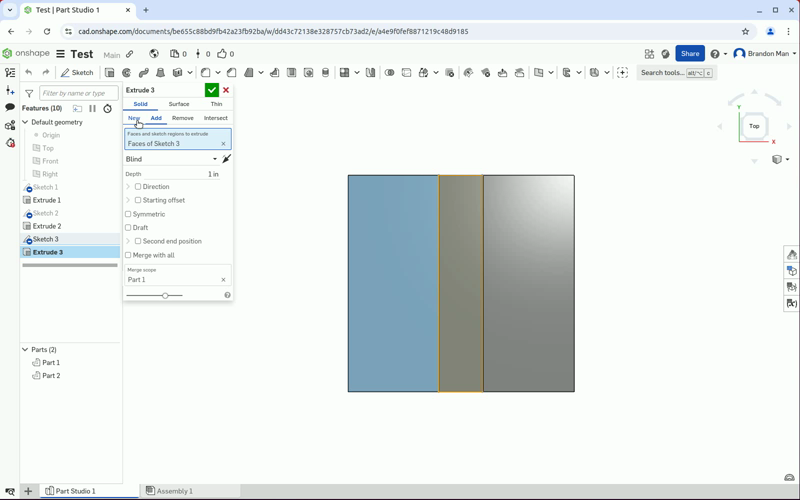
click(137, 120)
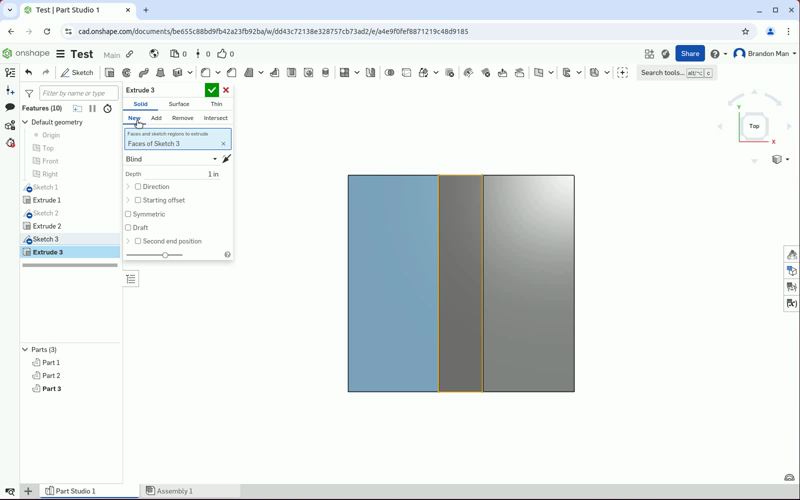
key(tab, 4)
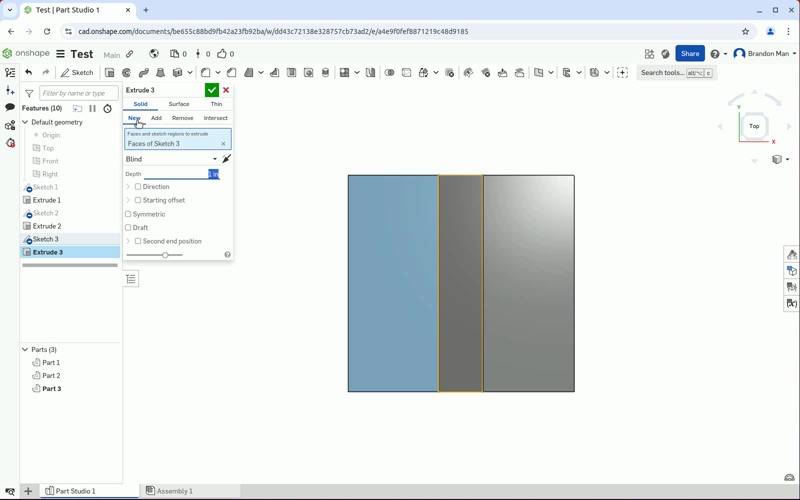
text(0.722)
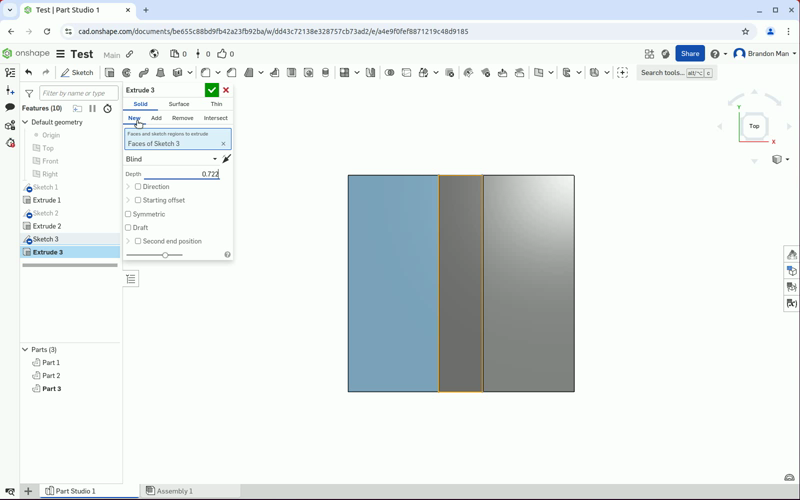
key(enter)
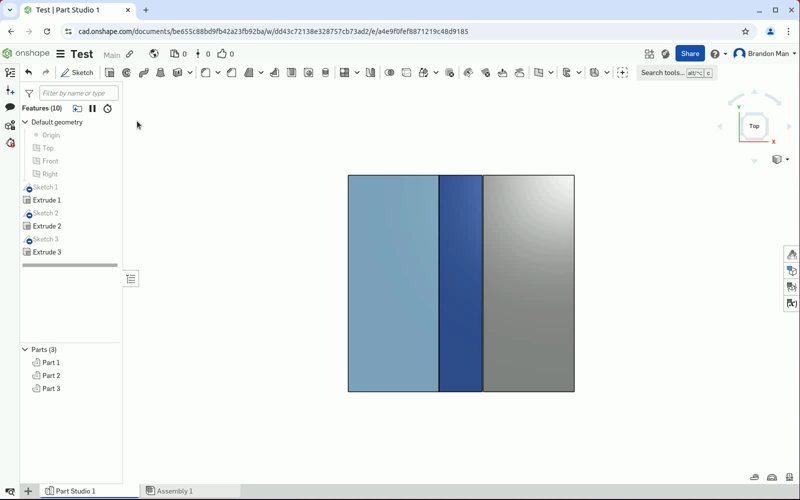
key(shift+h)
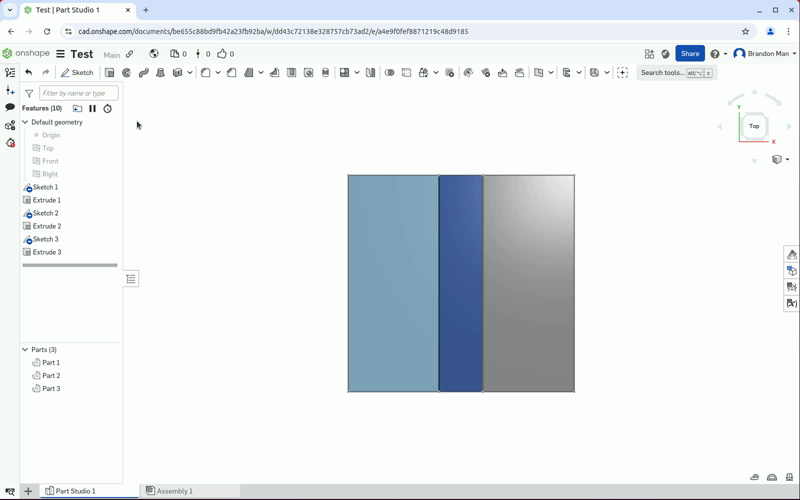
key(shift+h)
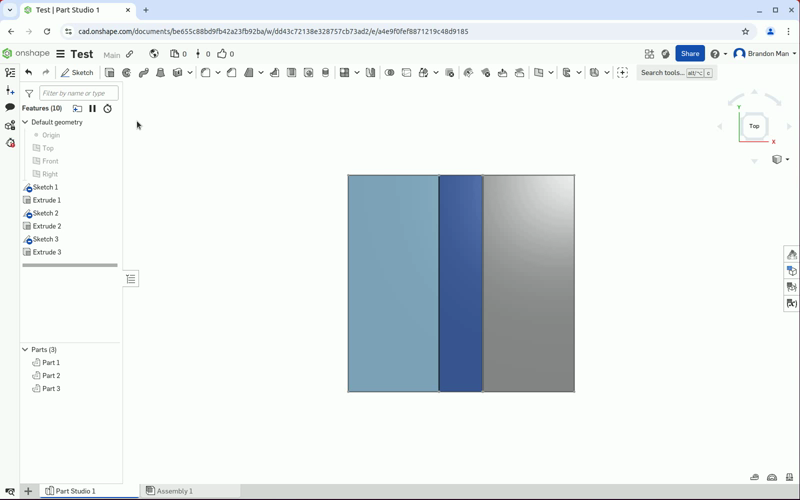
key(shift+7)
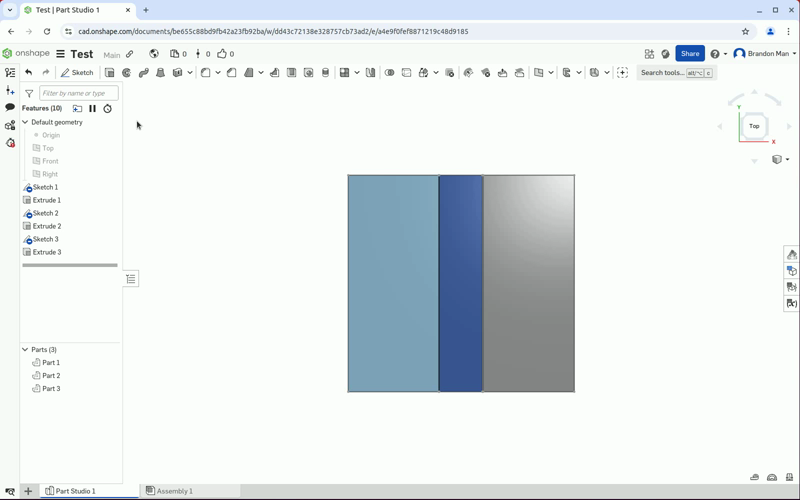
key(up, 3)
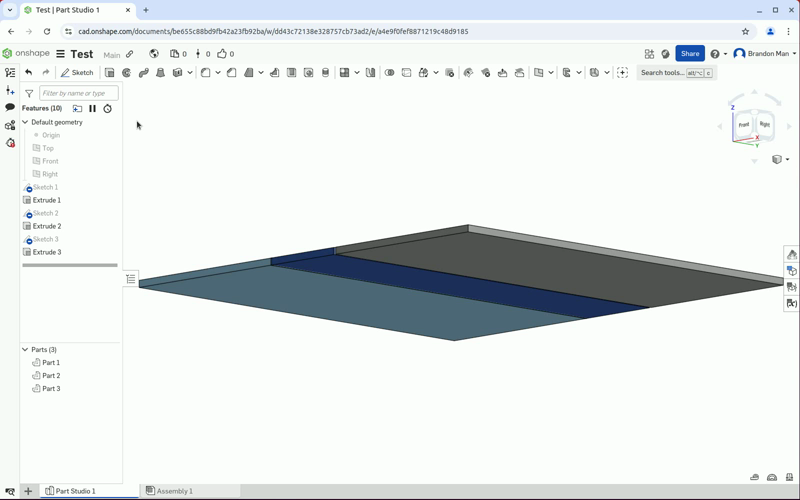
key(left, 3)
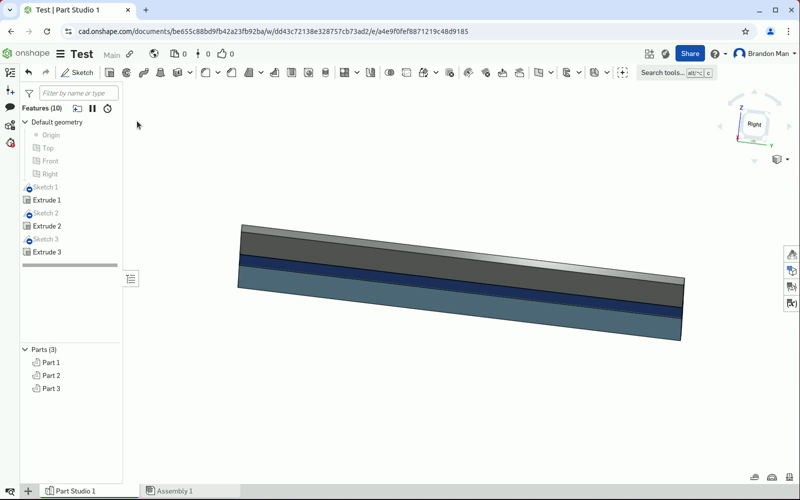
key(right, 3)
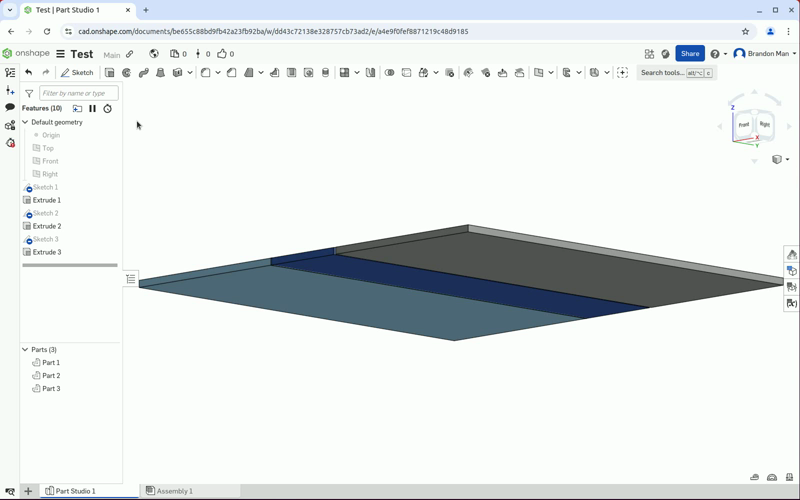
key(down, 3)
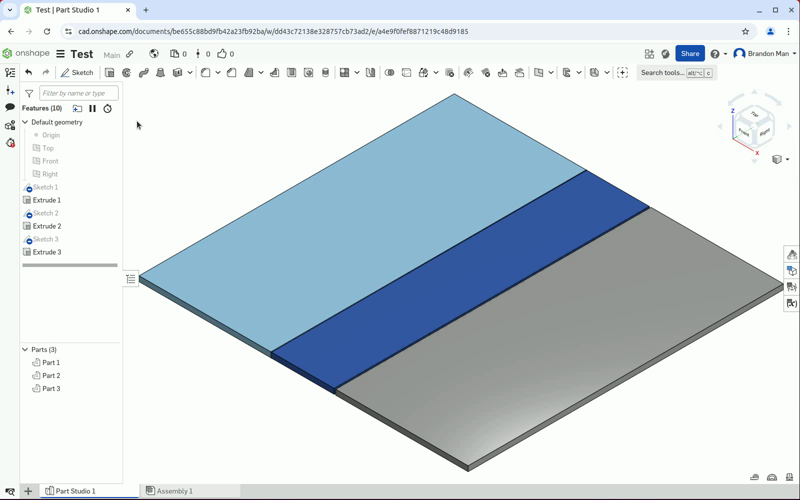
mouse_move(73, 189)
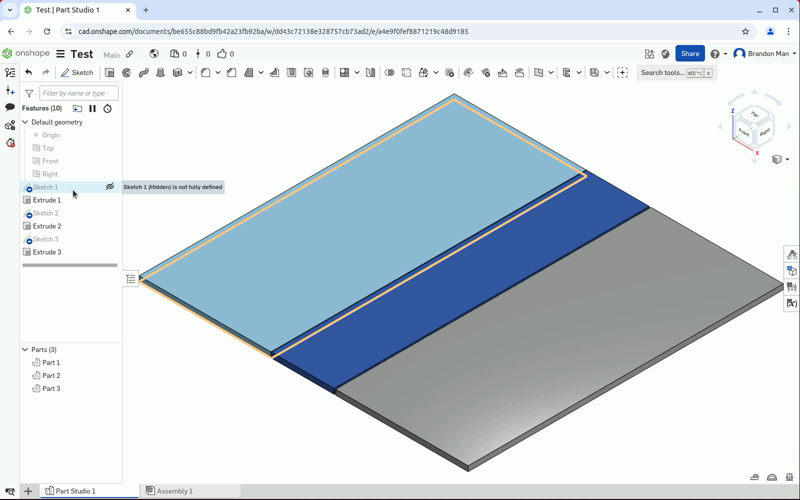
click(73, 189)